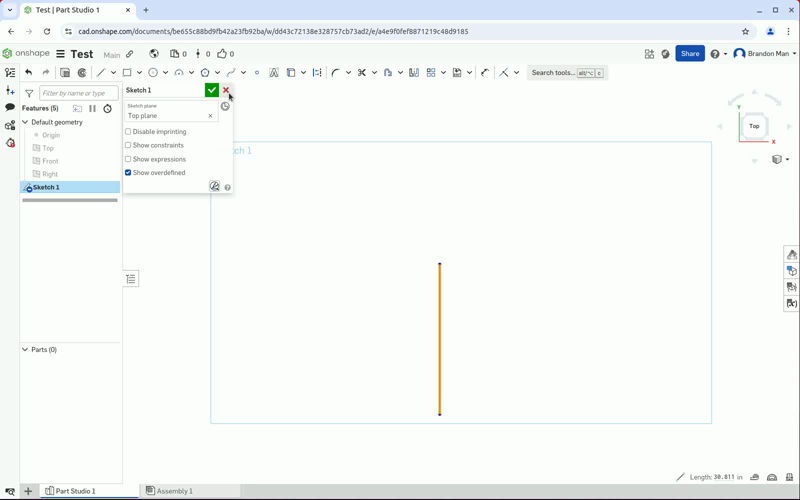
key(shift+h)
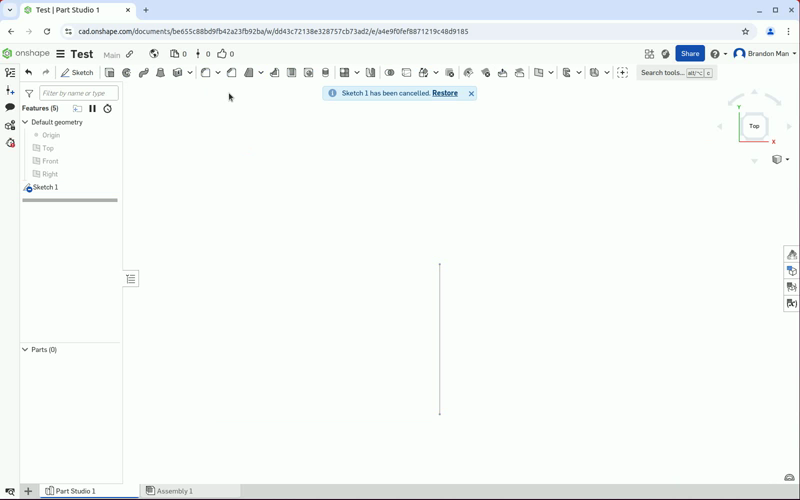
key(shift+s)
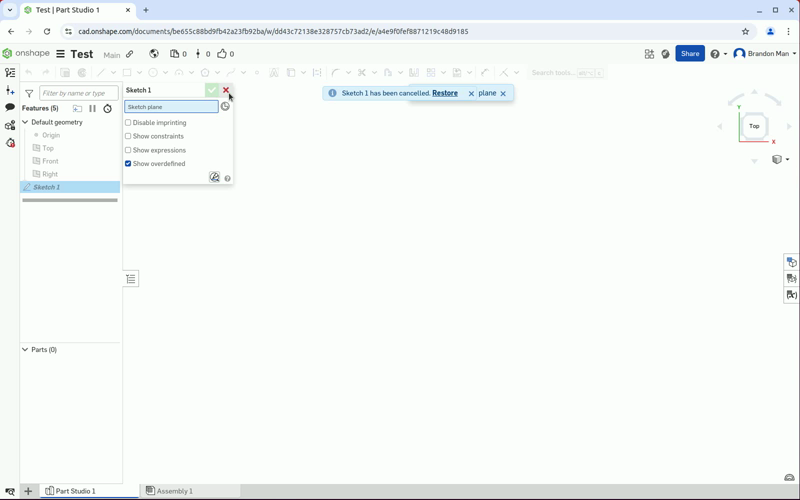
mouse_move(73, 150)
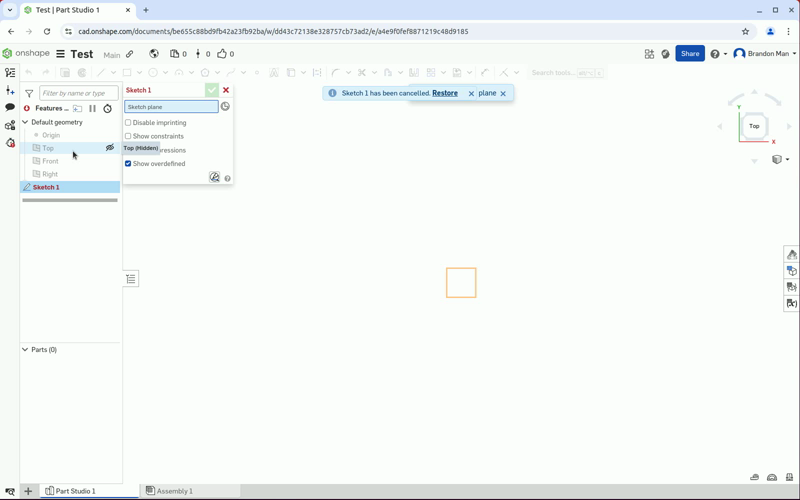
click(73, 150)
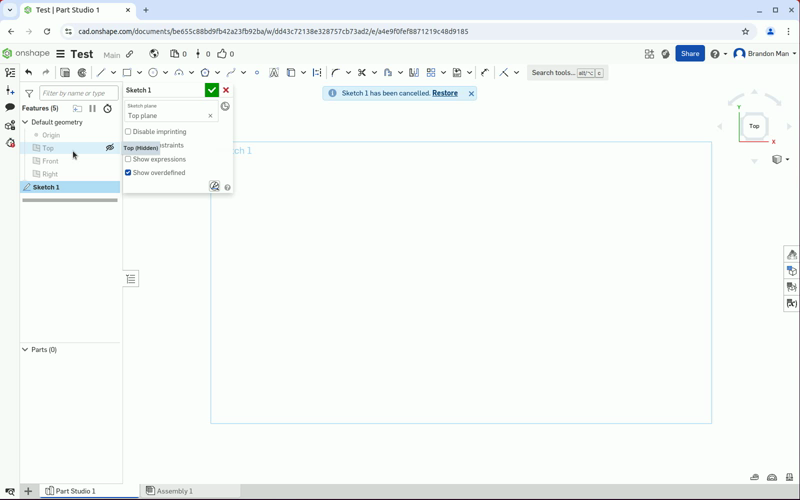
mouse_move(73, 352)
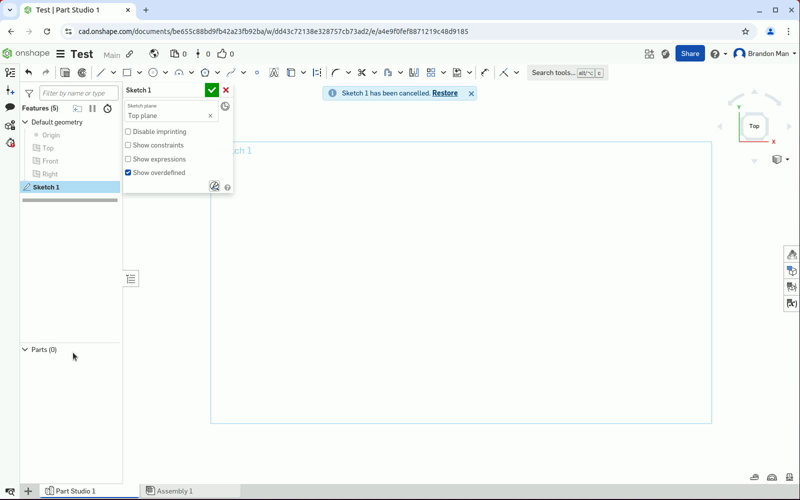
key(y)
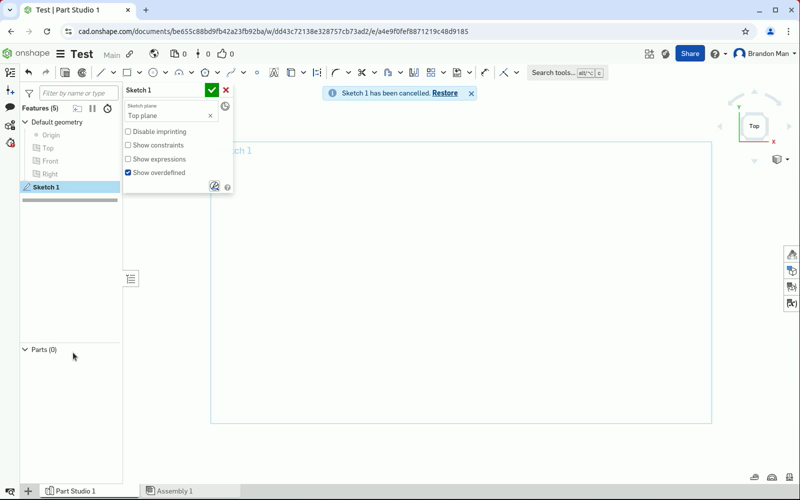
key(l)
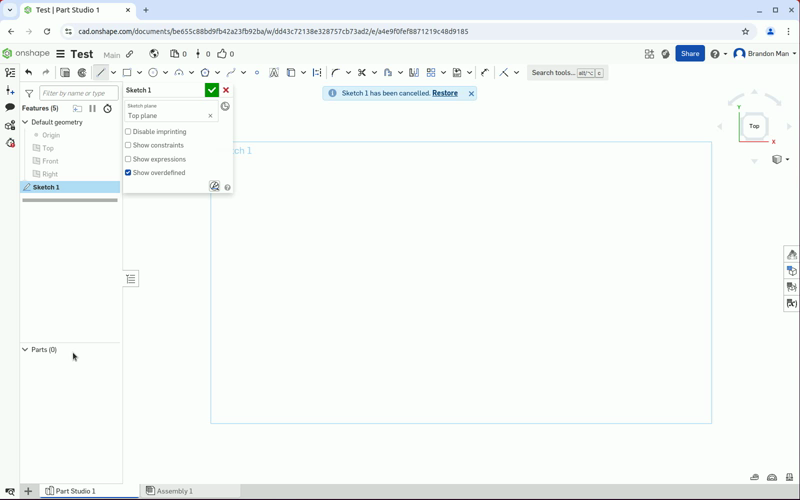
key_down(shift)
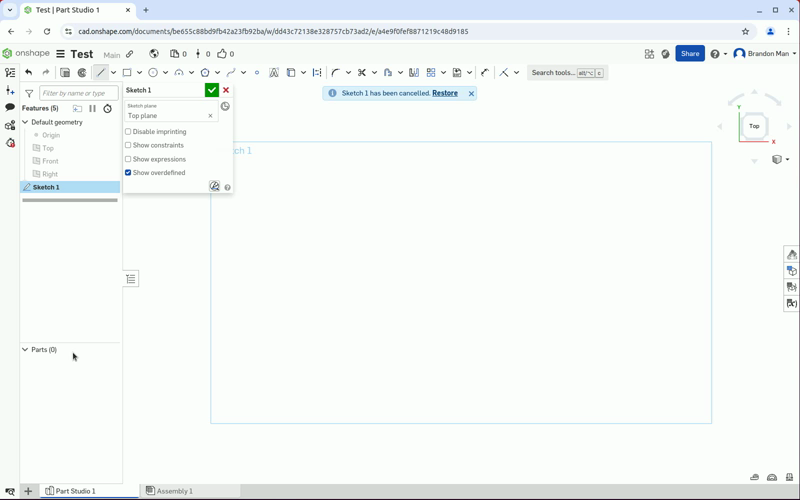
mouse_move(460, 282)
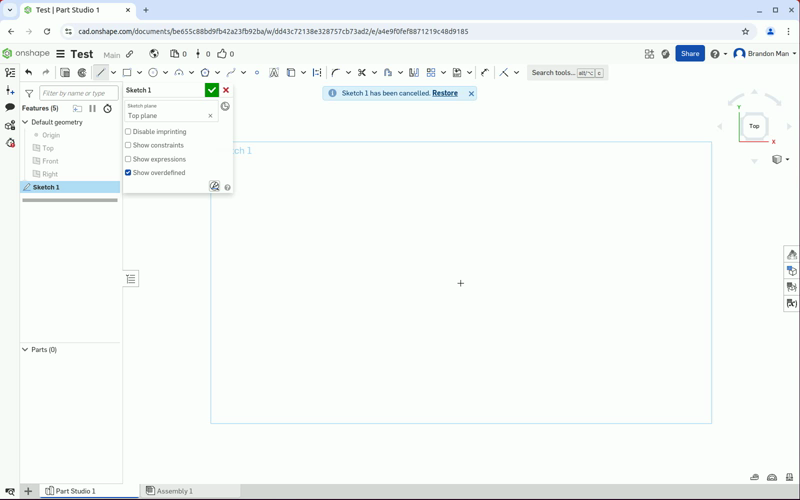
click(460, 282)
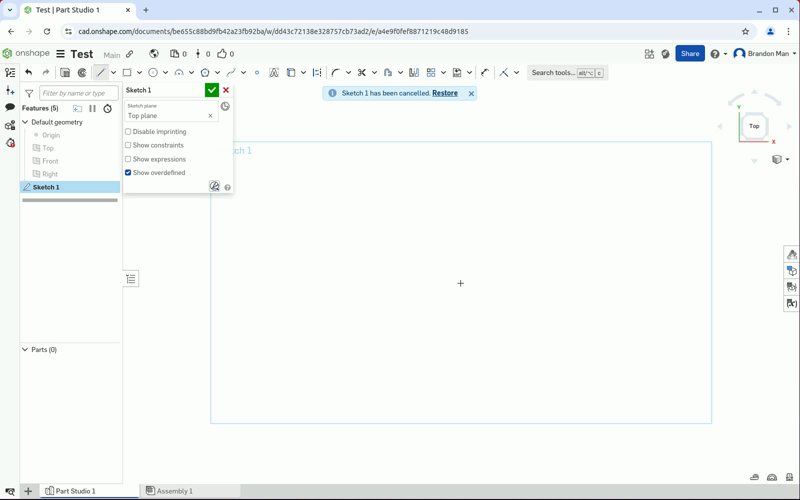
key_up(shift)
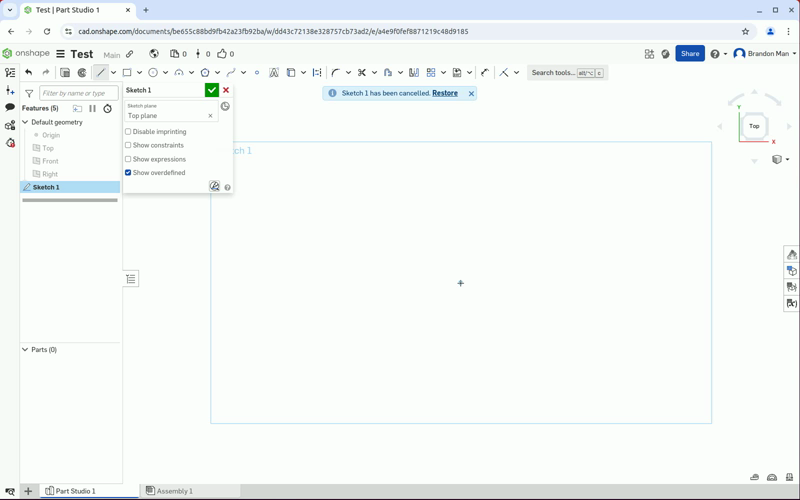
key_down(shift)
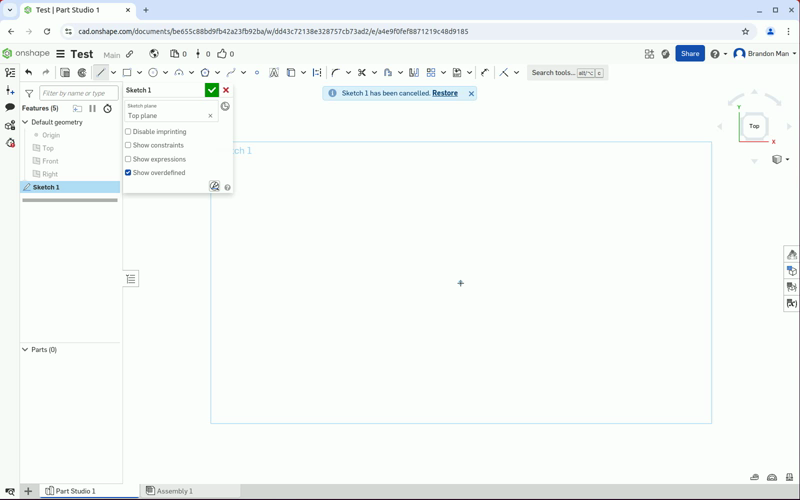
mouse_move(535, 282)
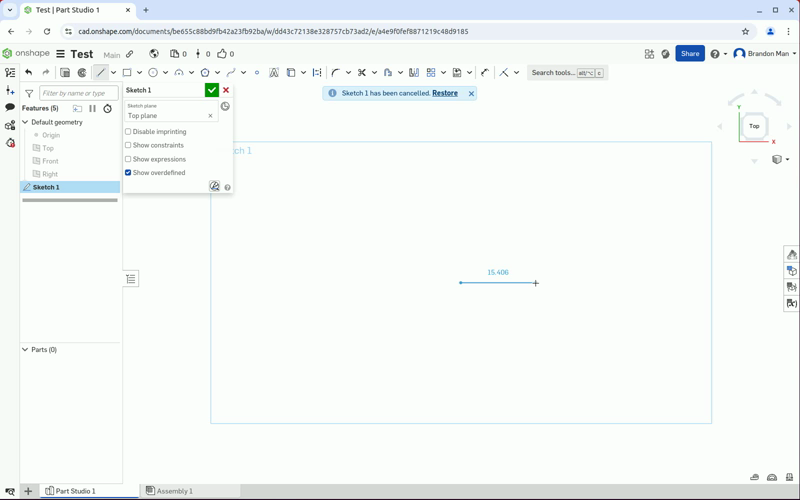
click(535, 282)
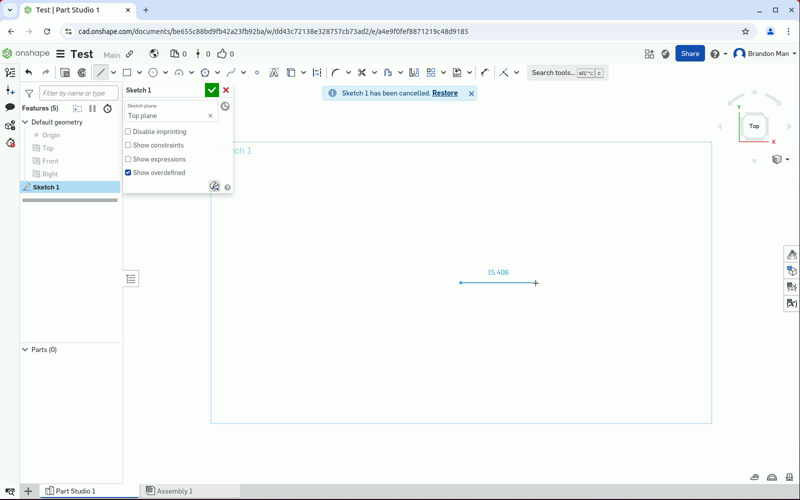
key_up(shift)
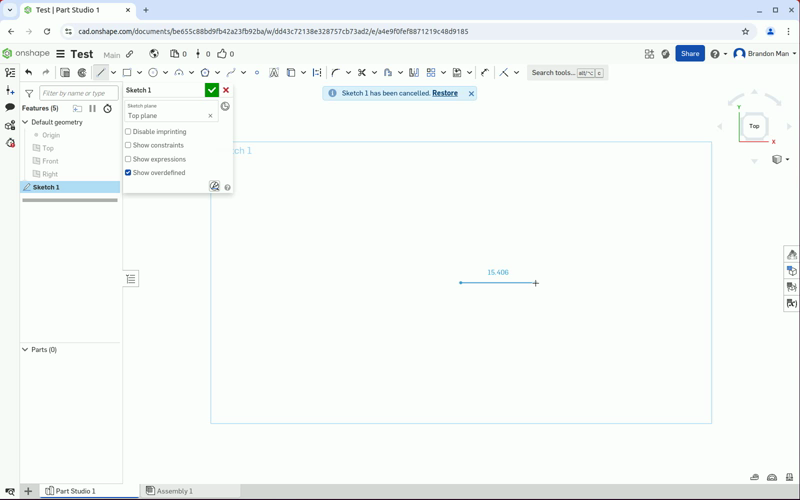
key_down(shift)
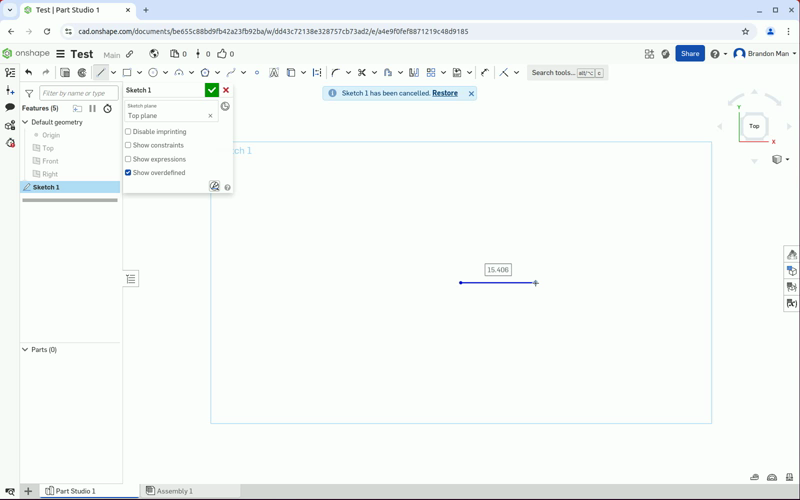
mouse_move(535, 170)
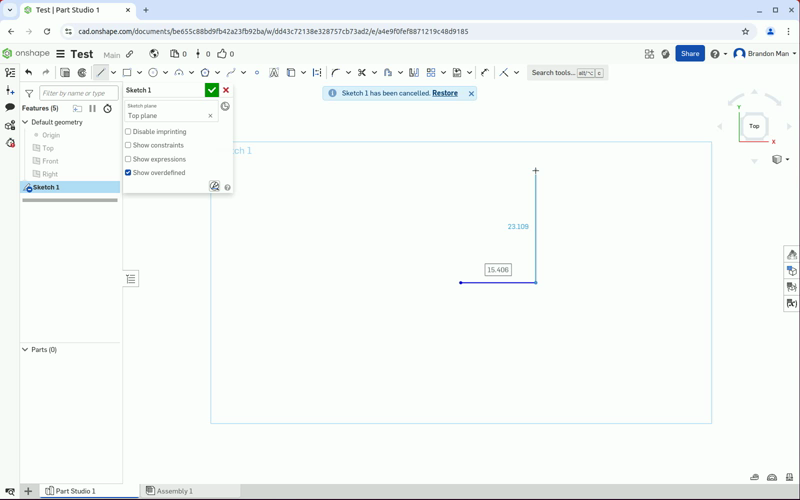
click(535, 170)
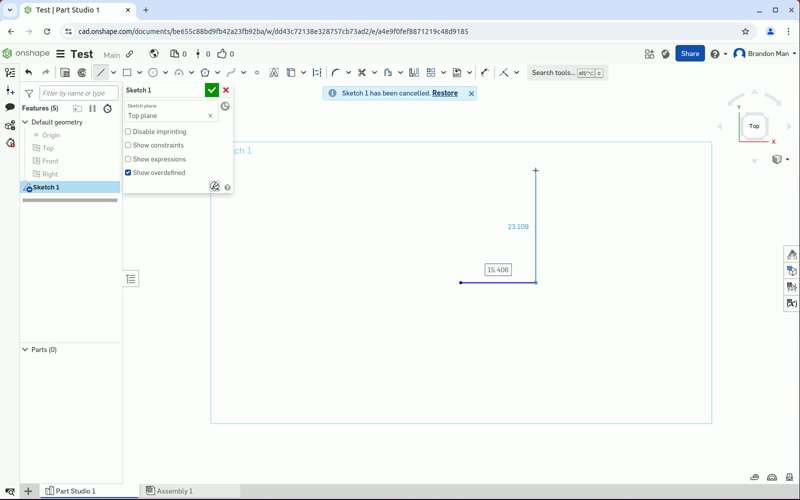
key_up(shift)
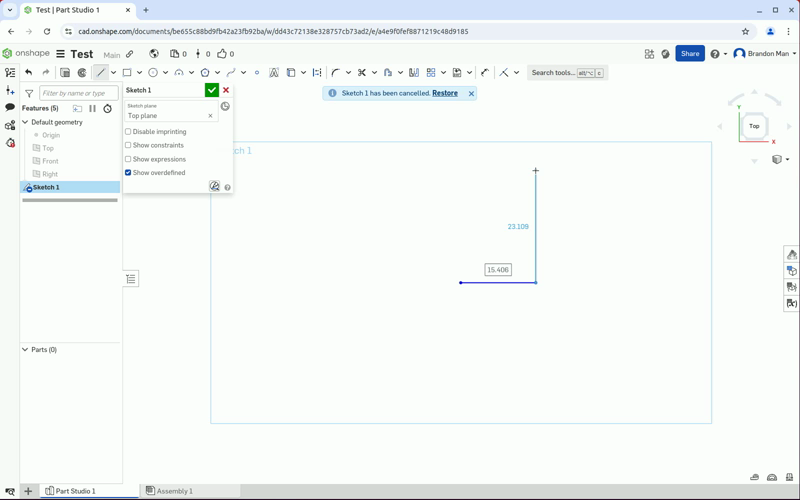
key_down(shift)
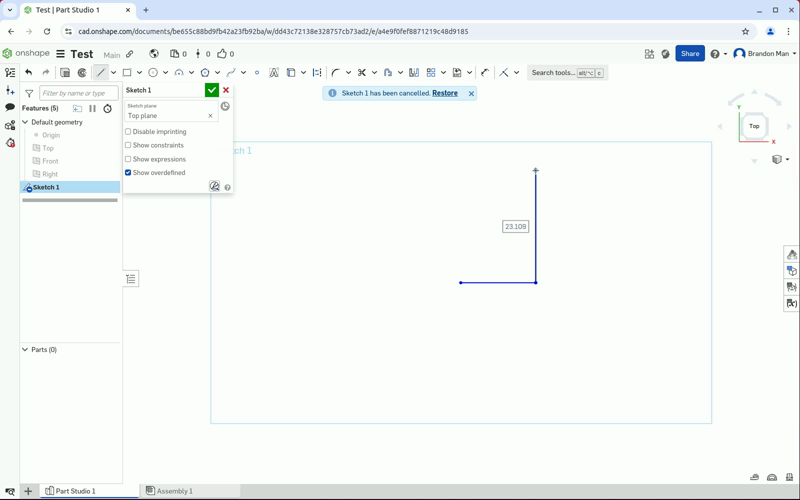
mouse_move(460, 170)
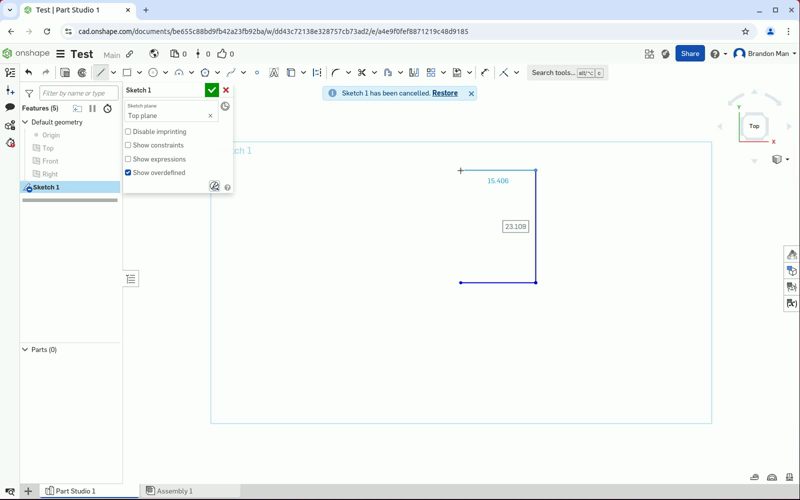
click(460, 170)
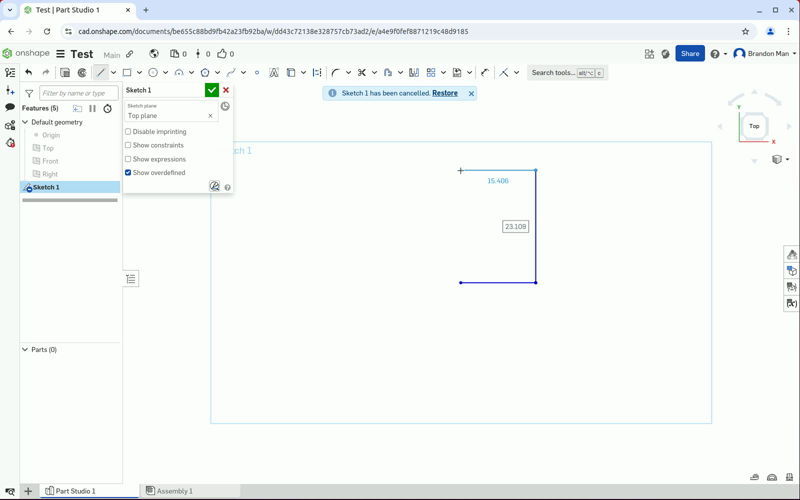
key_up(shift)
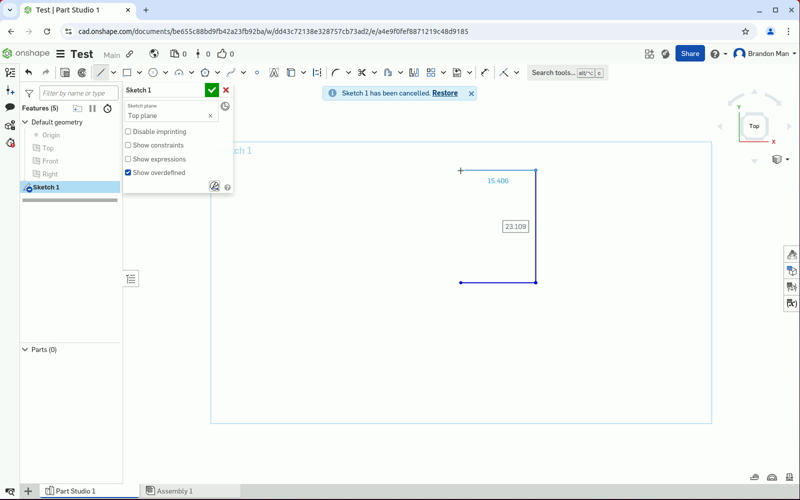
key_down(shift)
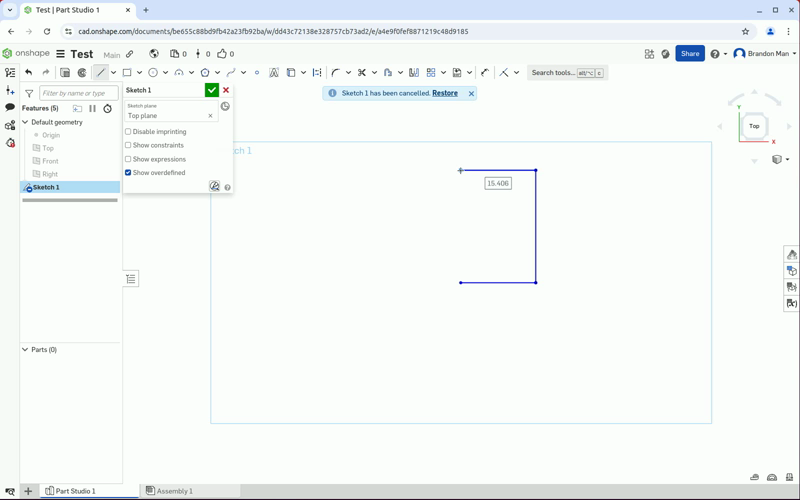
mouse_move(460, 282)
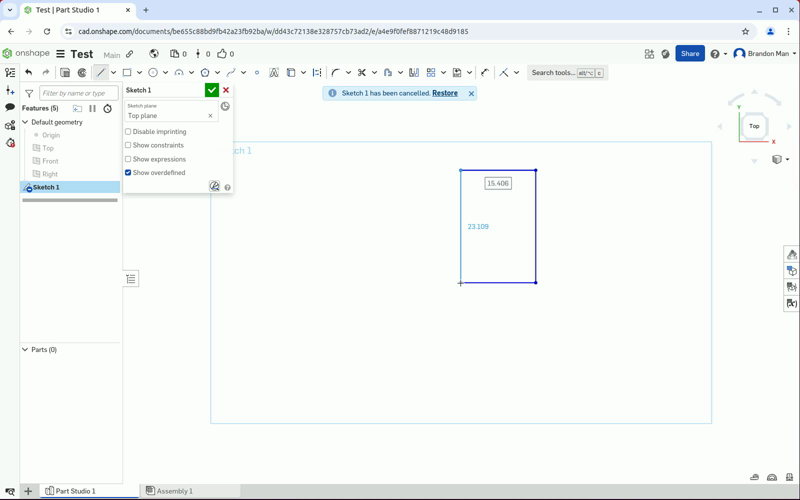
key_up(shift)
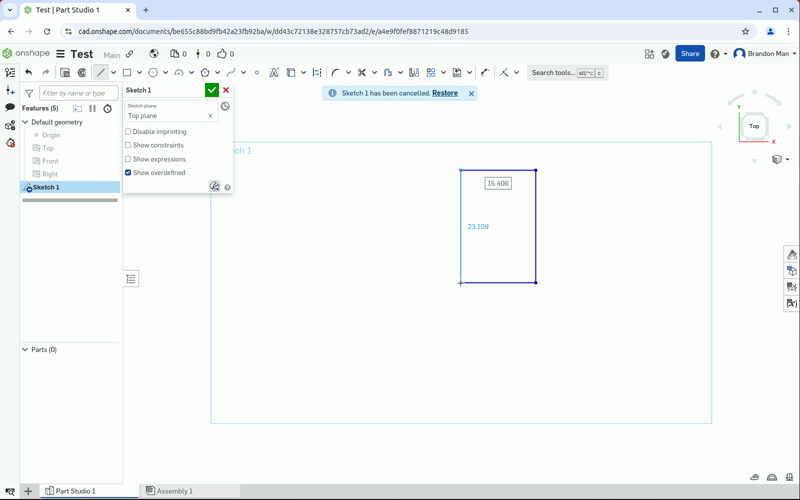
click(460, 282)
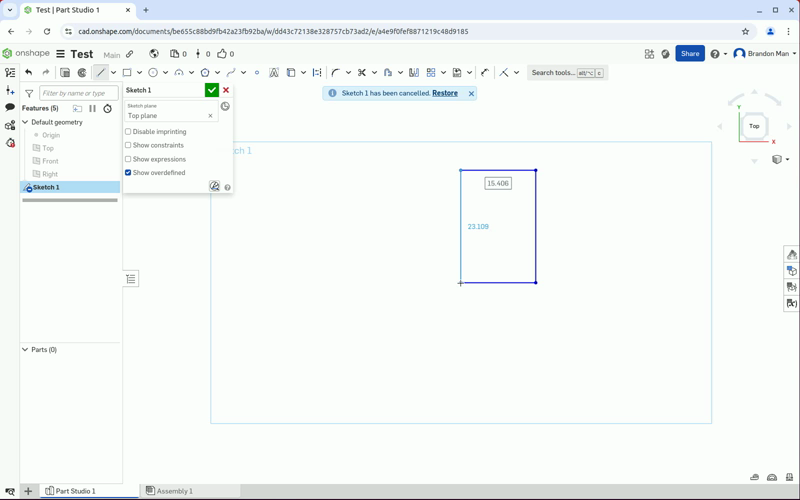
key(esc)
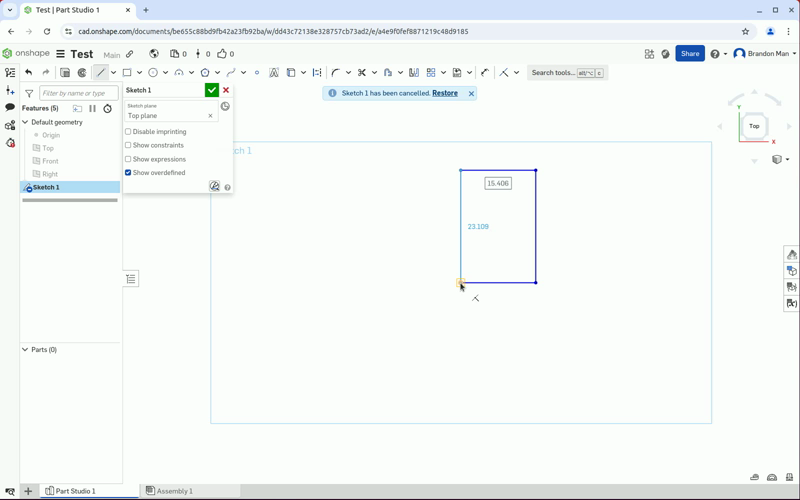
mouse_move(498, 263)
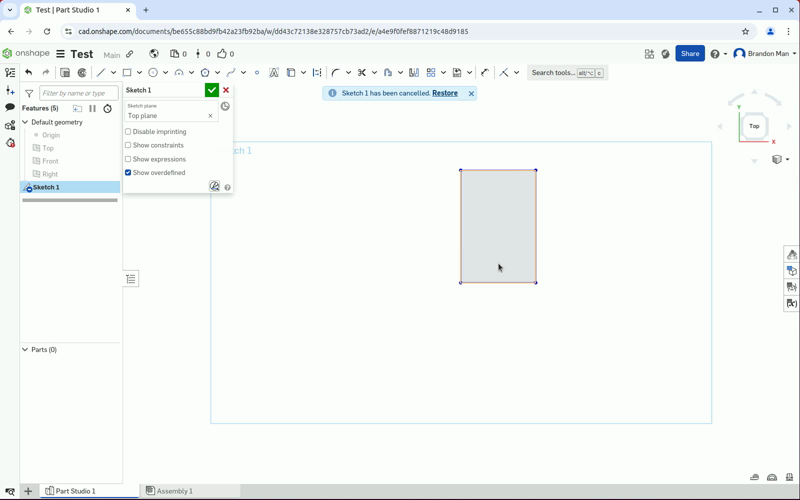
click(498, 263)
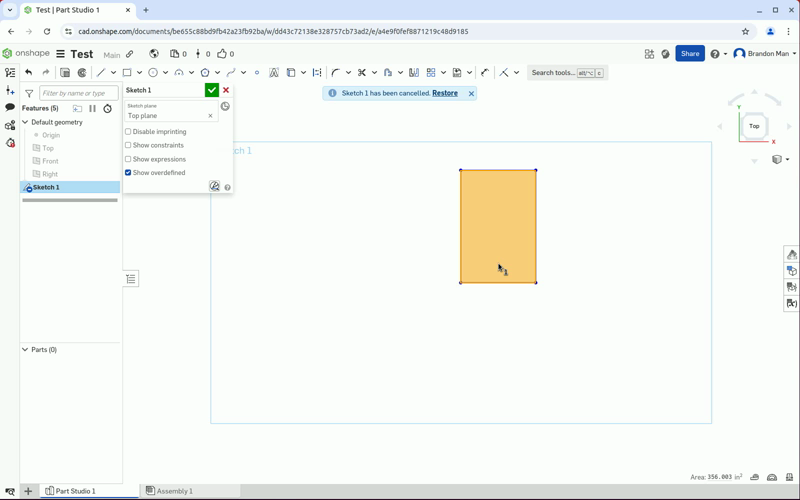
mouse_move(73, 352)
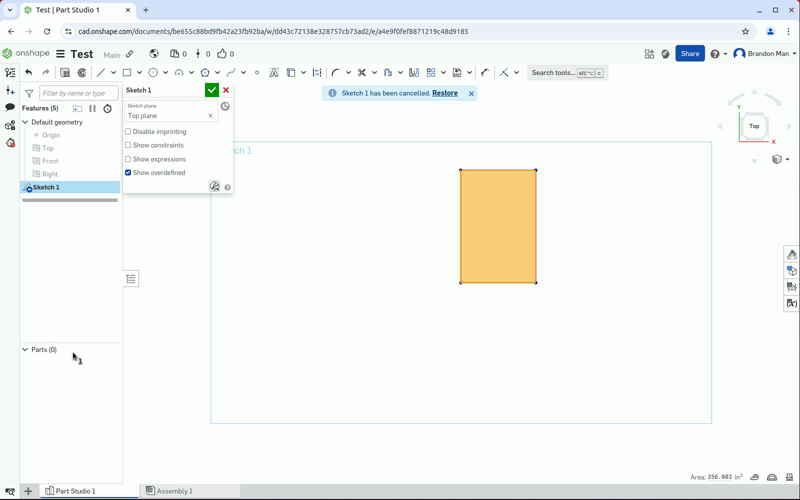
key(shift+y)
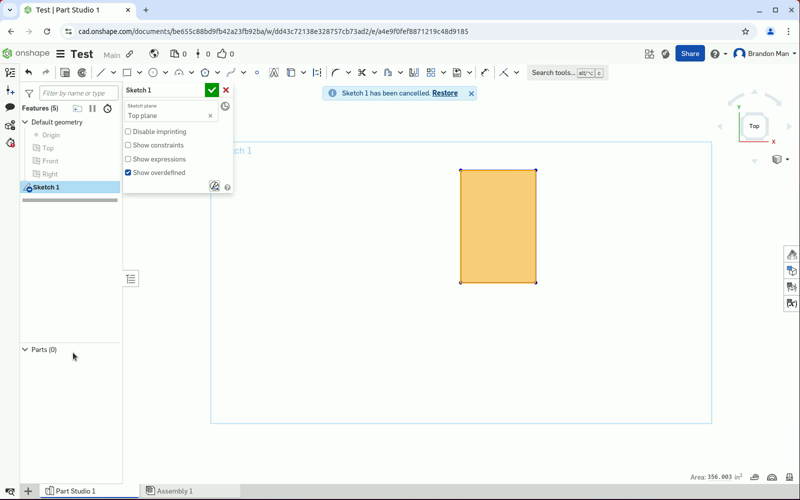
key(shift+e)
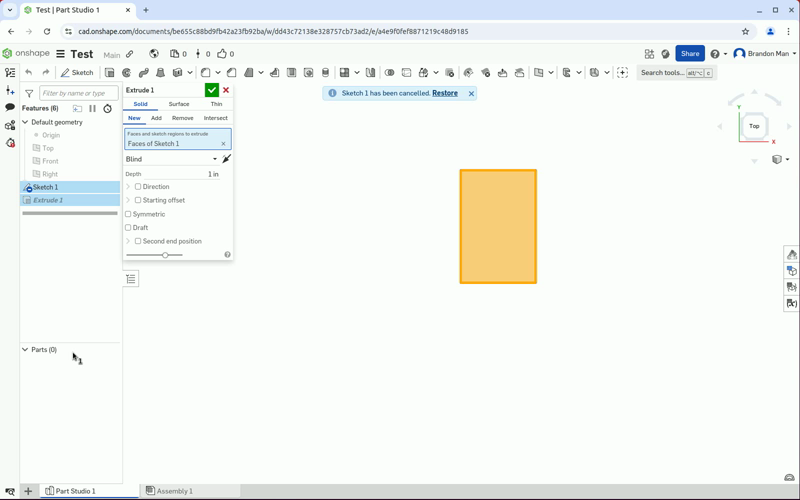
mouse_move(143, 106)
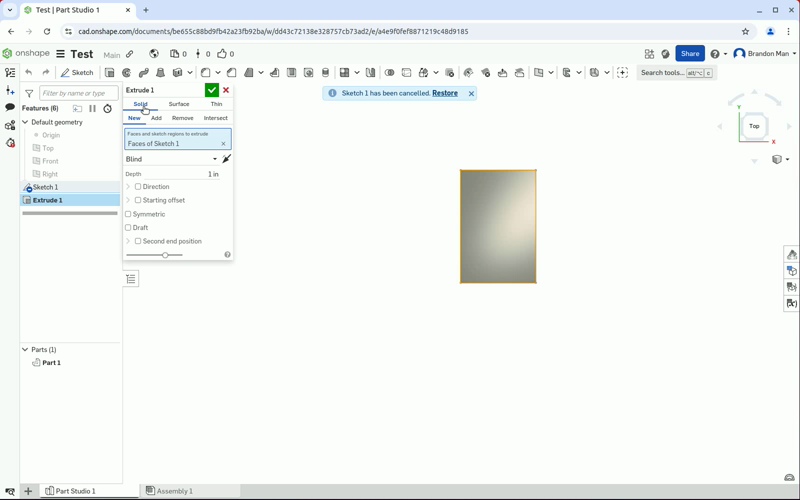
click(143, 106)
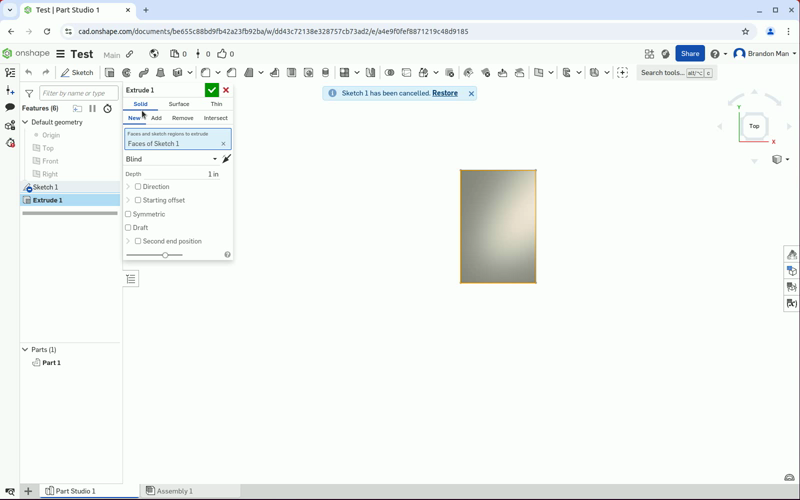
mouse_move(137, 120)
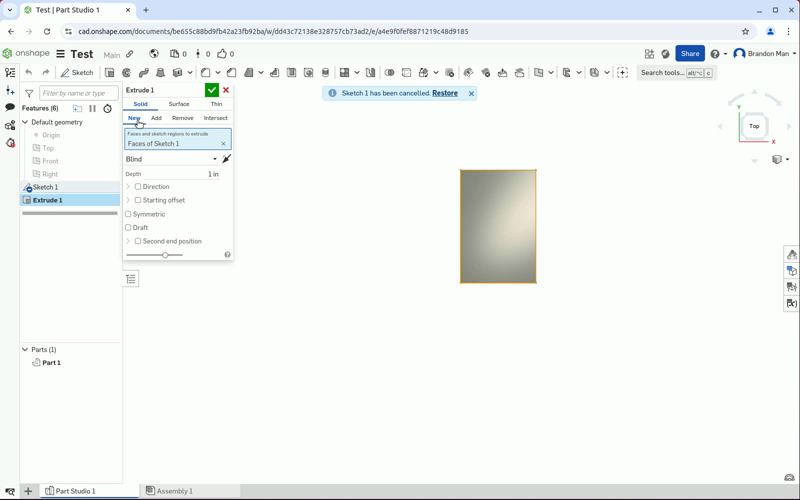
click(137, 120)
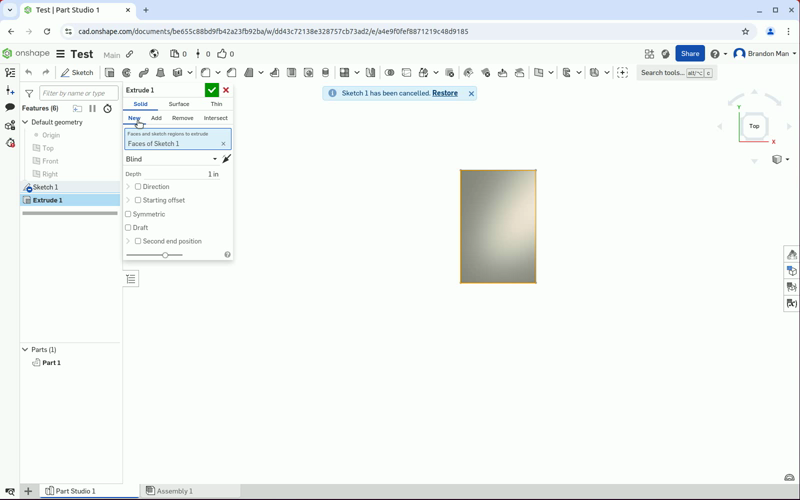
key(tab, 4)
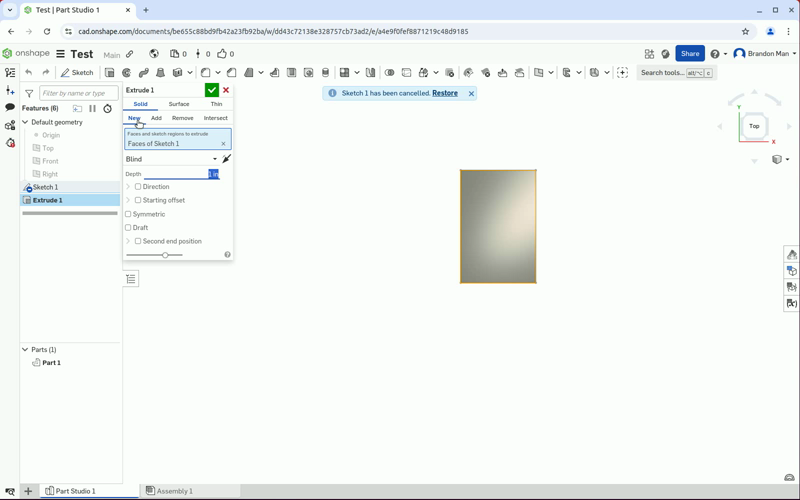
text(9.147)
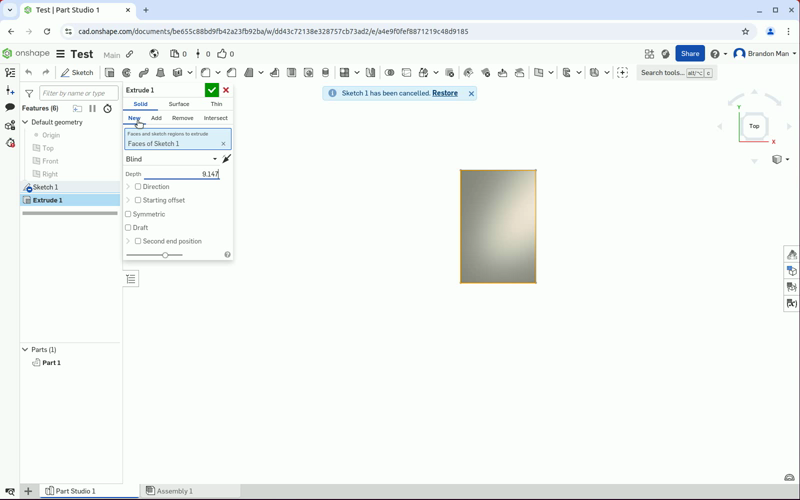
key(enter)
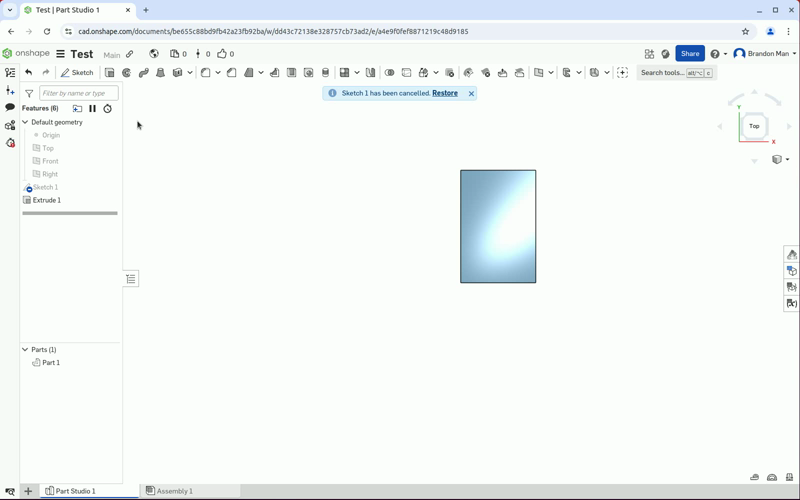
key(shift+h)
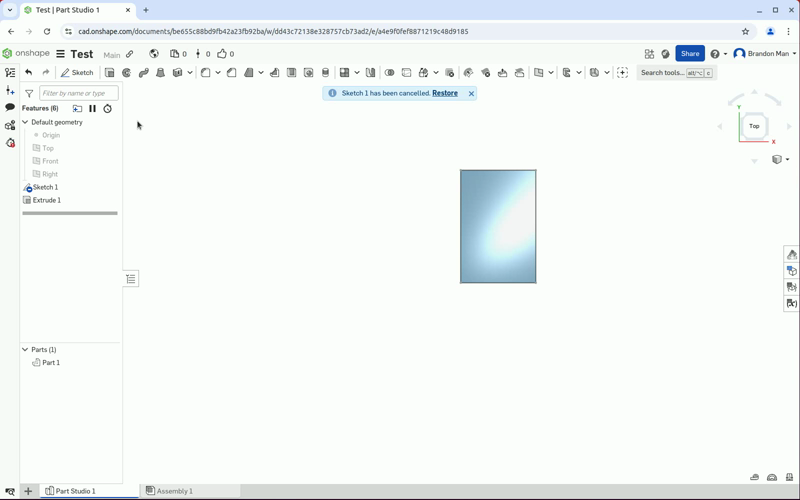
key(shift+h)
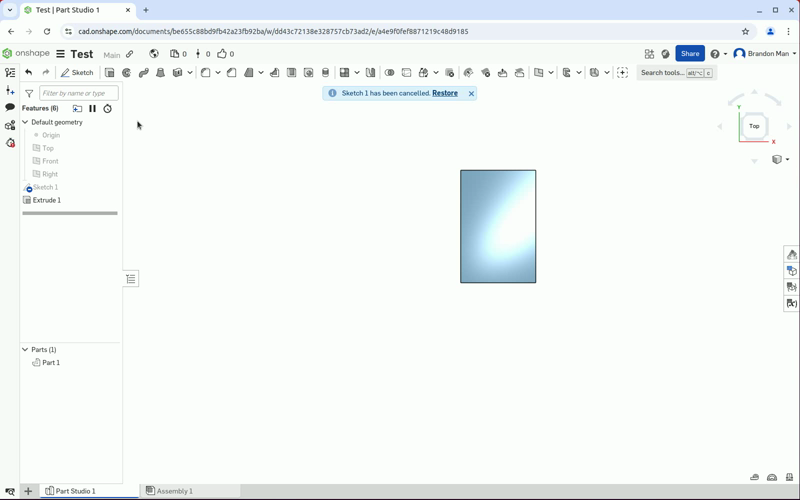
mouse_move(73, 189)
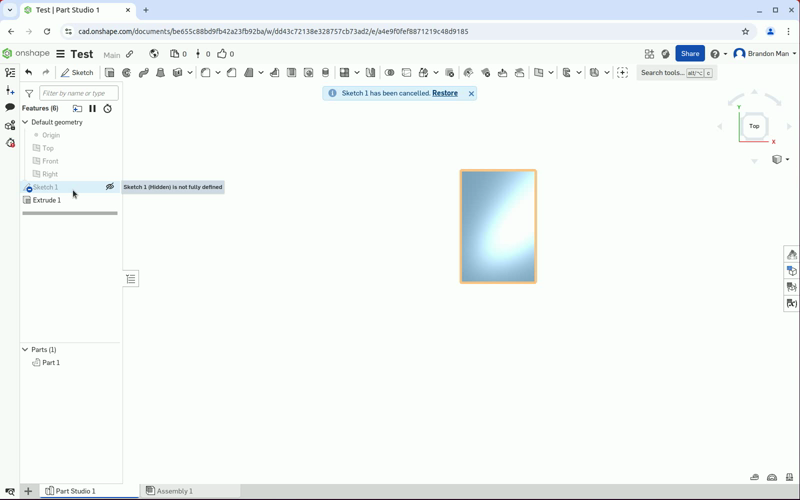
click(73, 189)
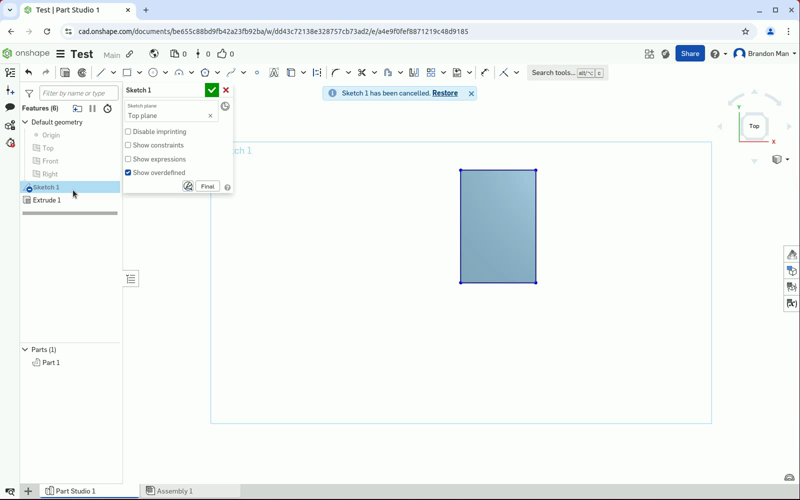
mouse_move(229, 92)
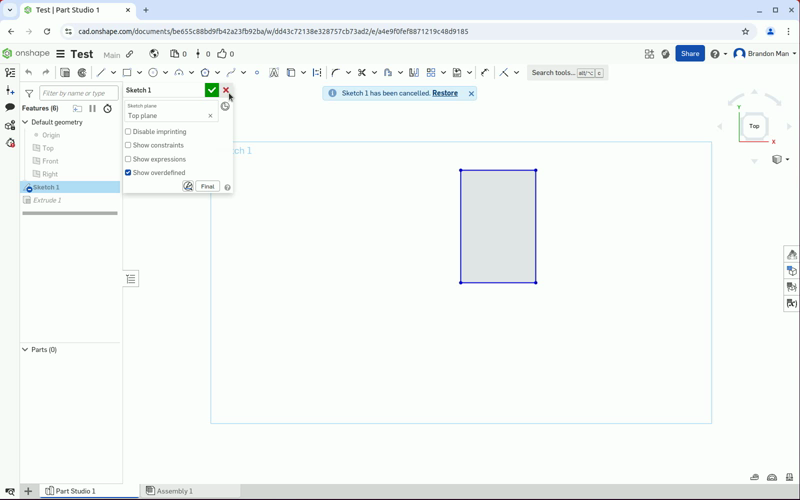
click(229, 92)
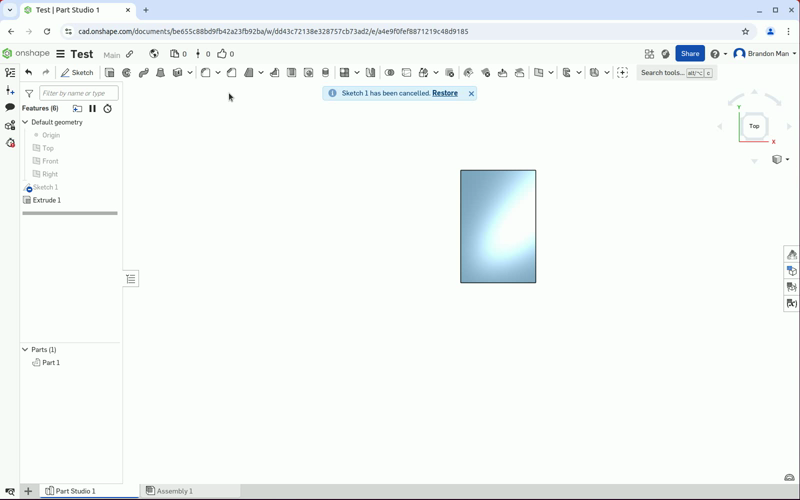
mouse_move(541, 75)
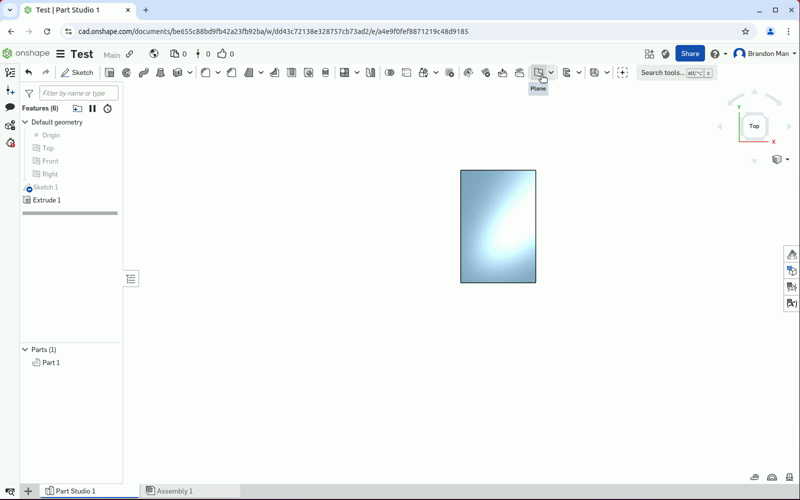
click(541, 75)
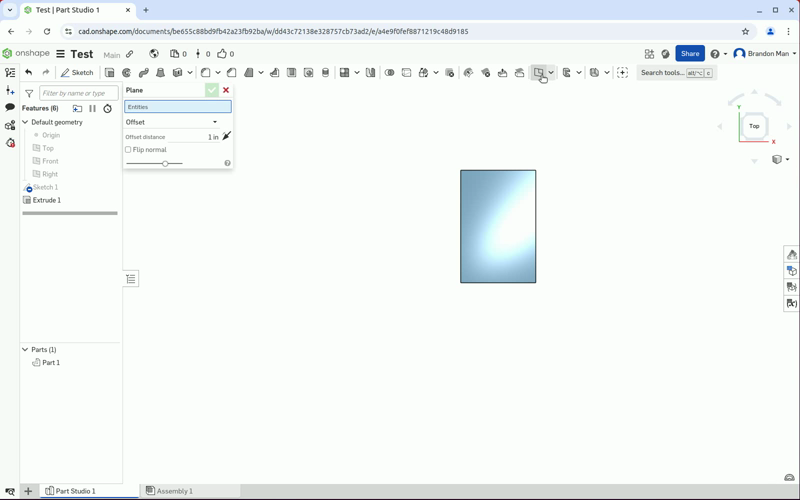
mouse_move(73, 150)
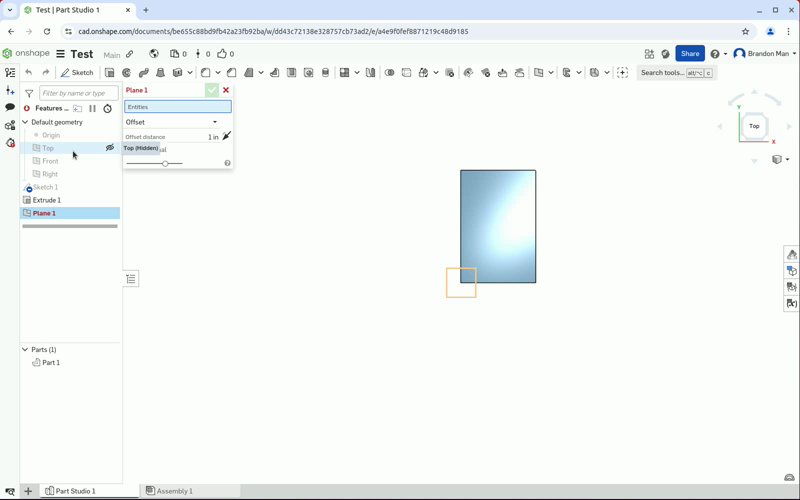
click(73, 150)
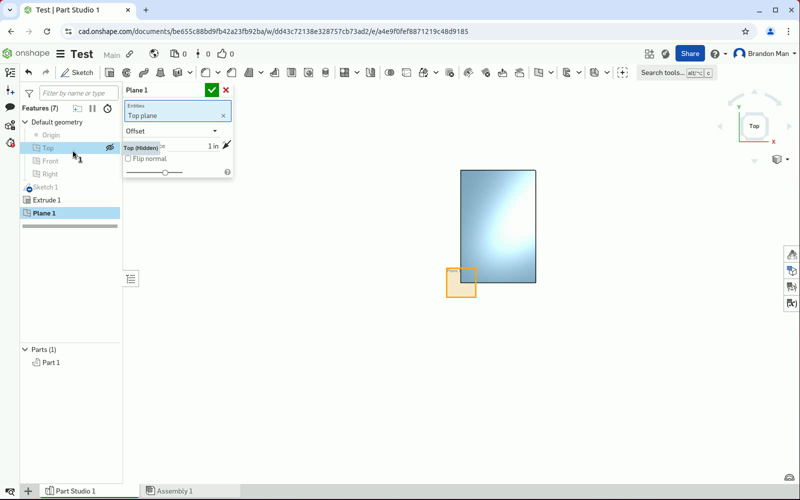
key(tab, 2)
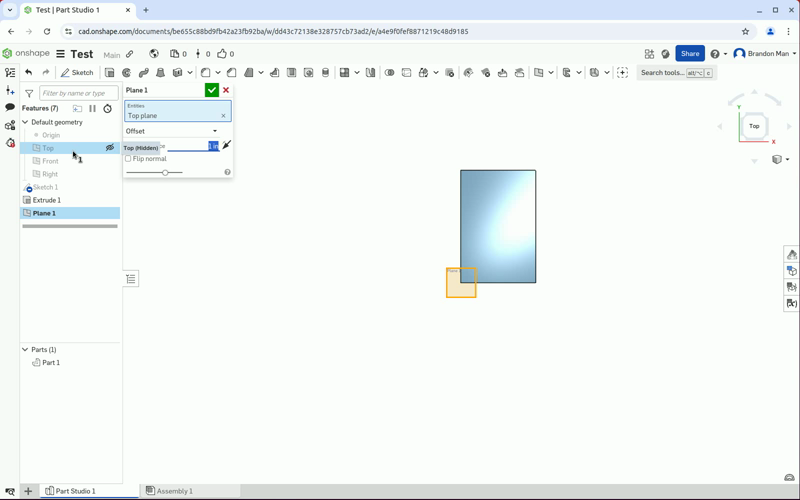
text(9.151)
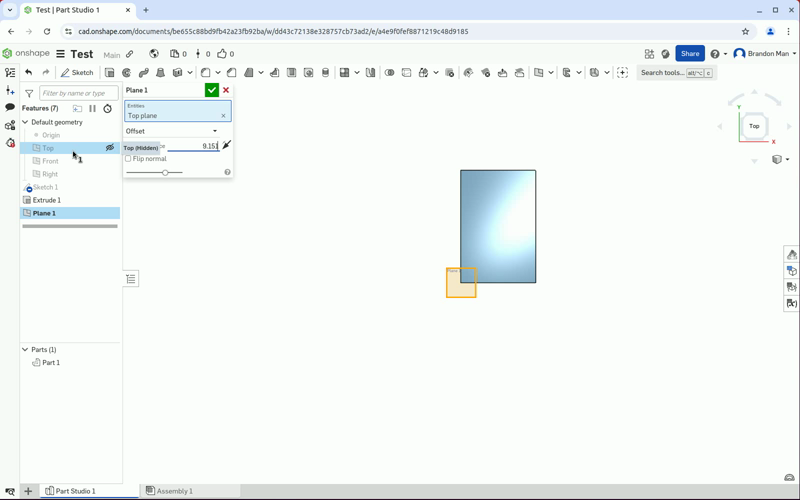
key(enter, 2)
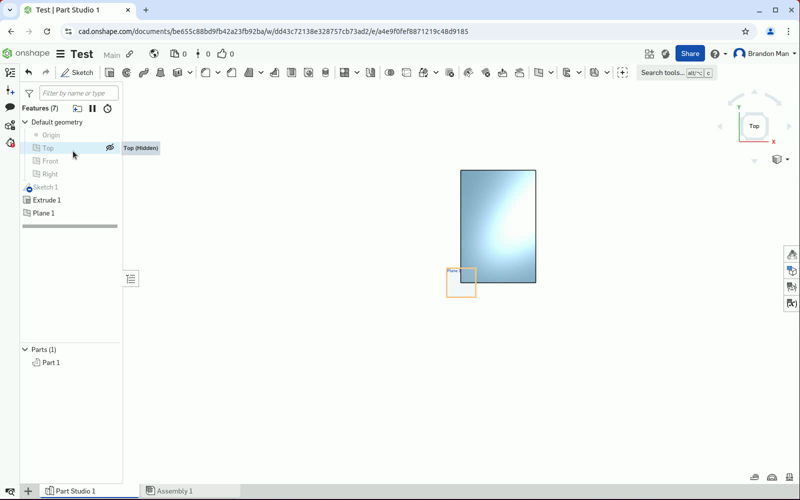
key(shift+s)
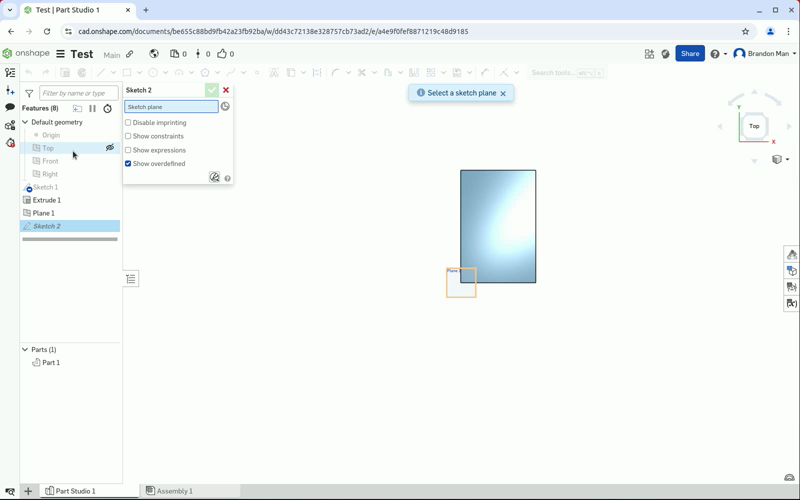
mouse_move(73, 215)
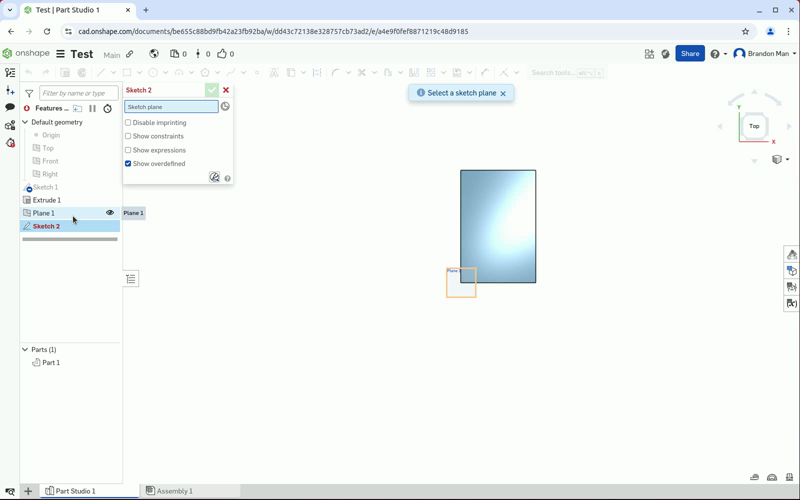
click(73, 215)
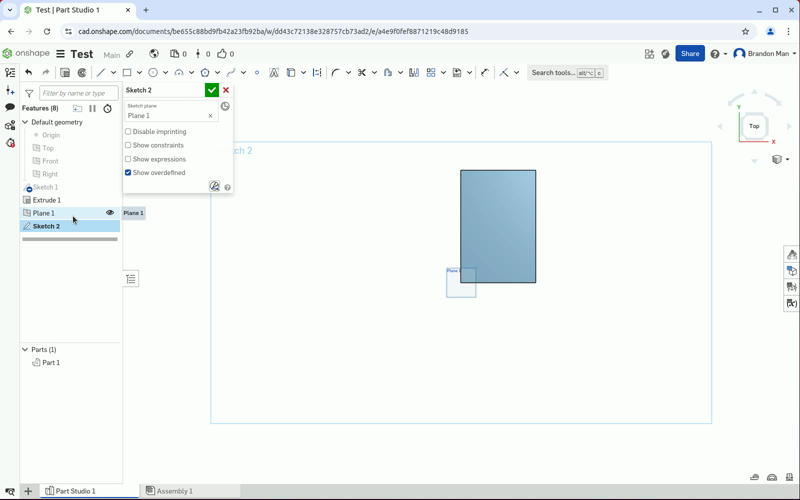
mouse_move(73, 352)
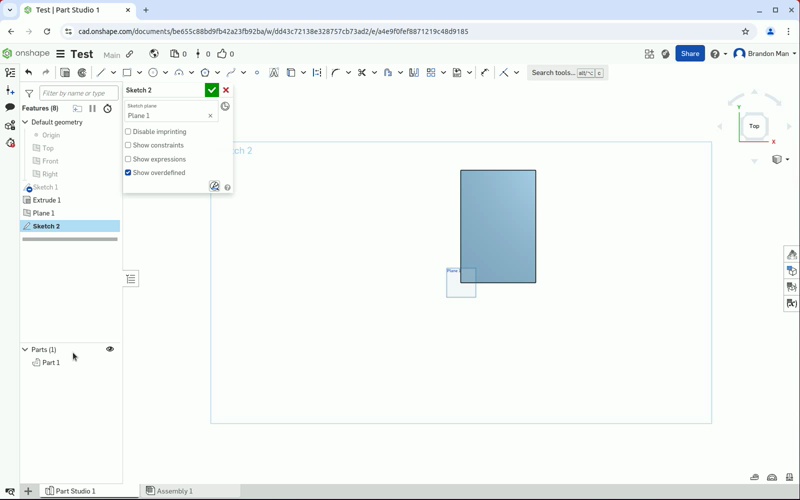
key(y)
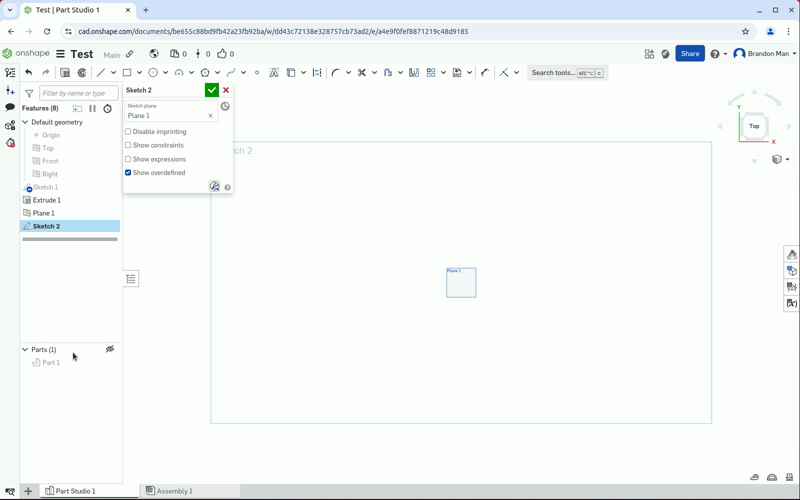
key(l)
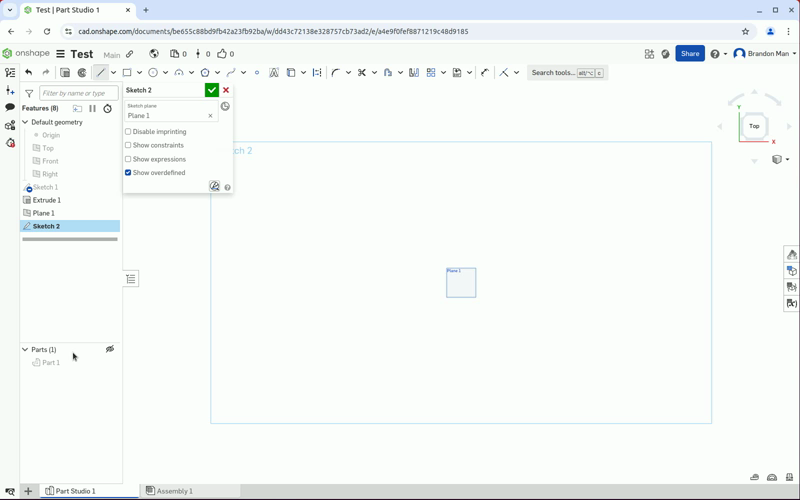
key_down(shift)
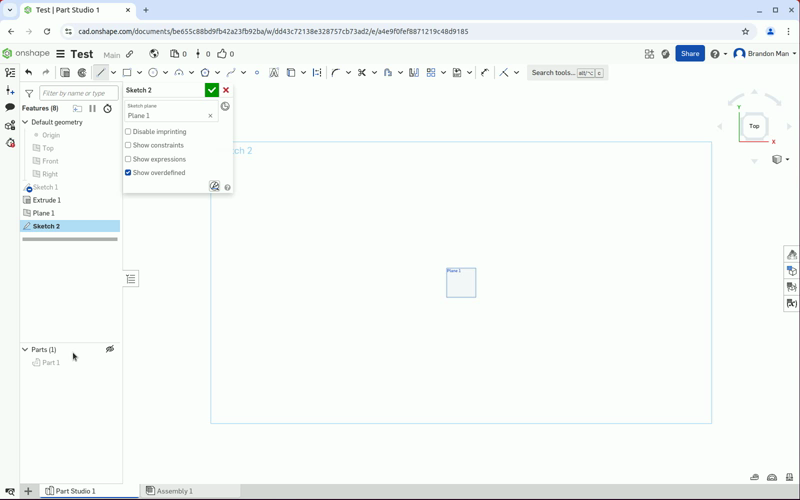
mouse_move(460, 282)
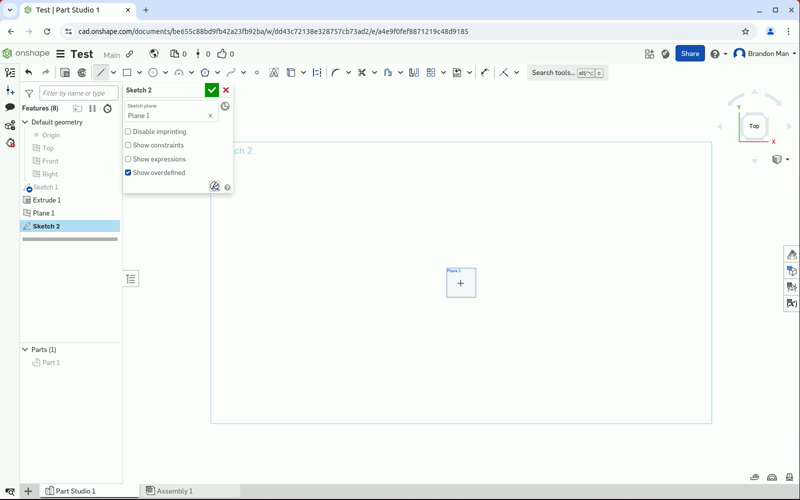
click(460, 282)
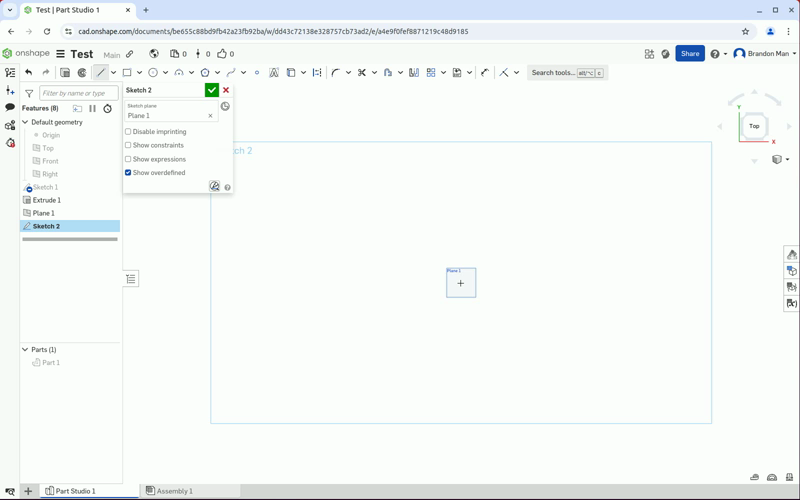
key_up(shift)
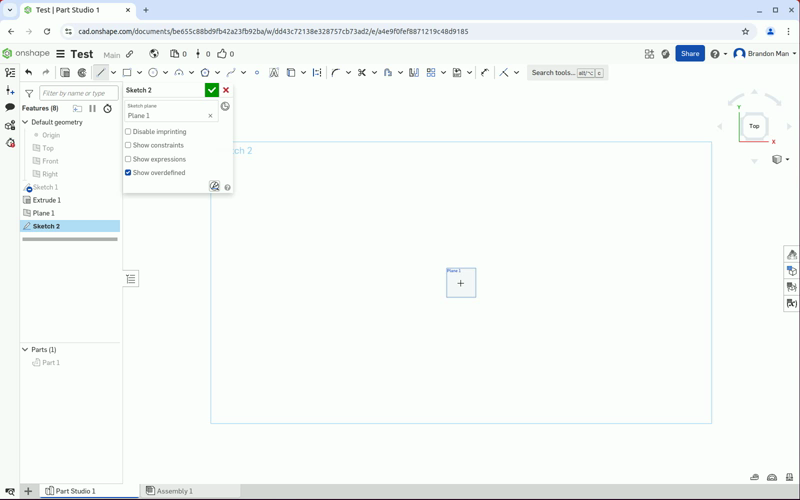
key_down(shift)
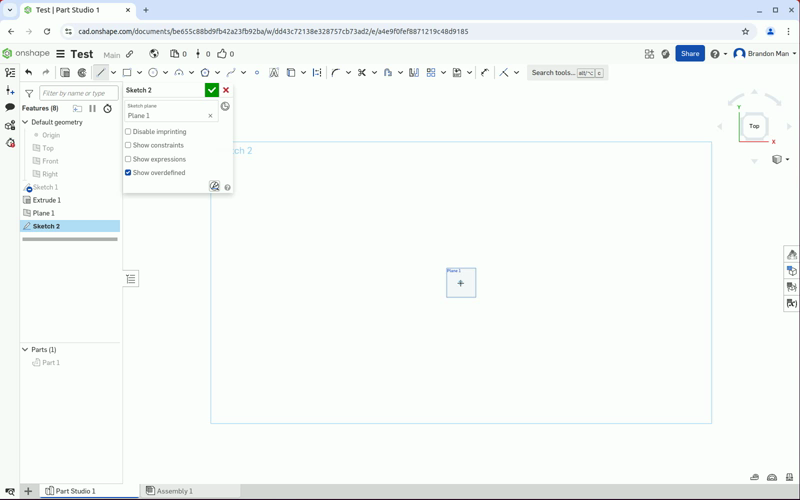
mouse_move(490, 282)
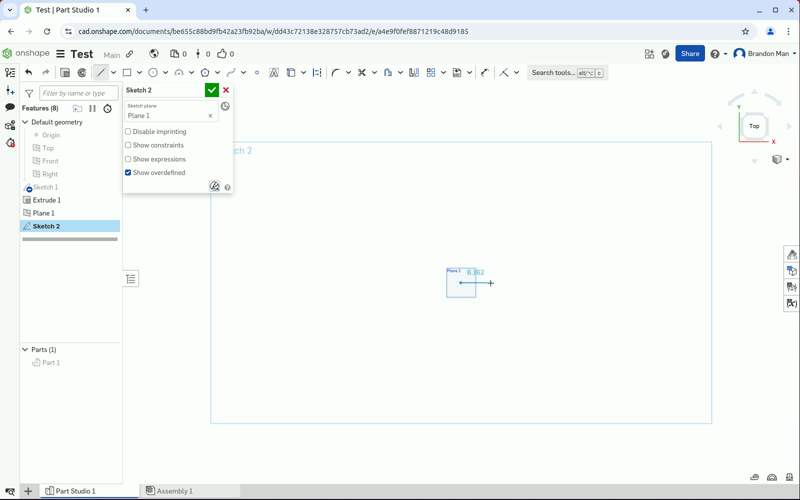
mouse_move(483, 282)
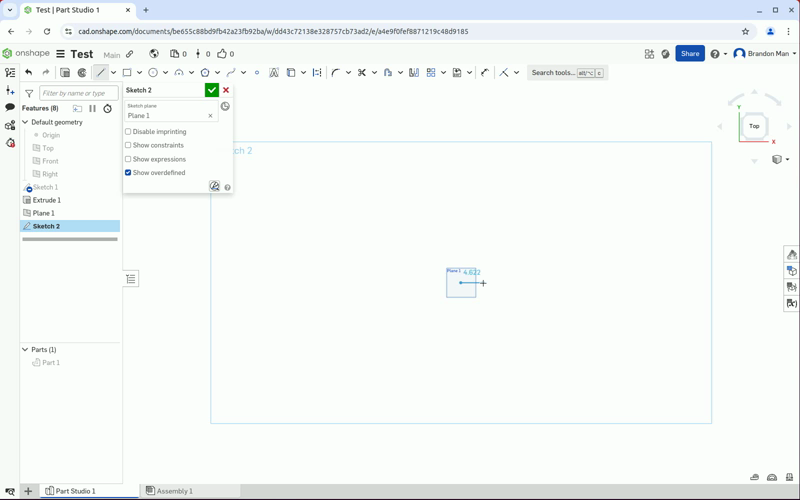
click(483, 282)
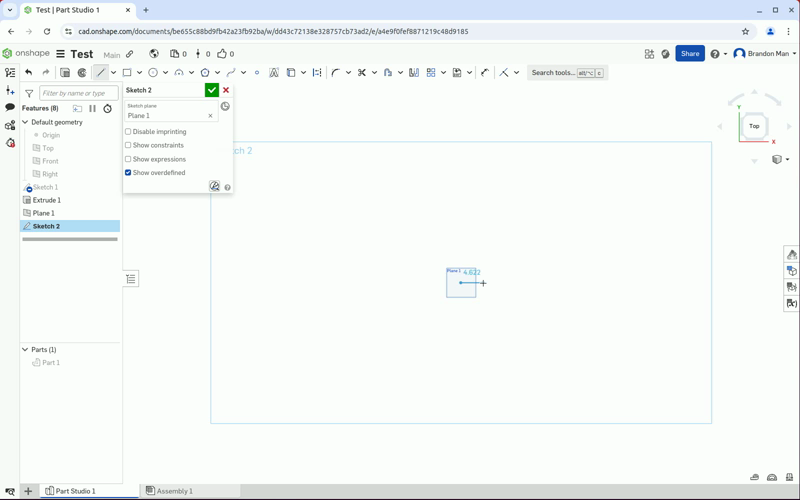
key_up(shift)
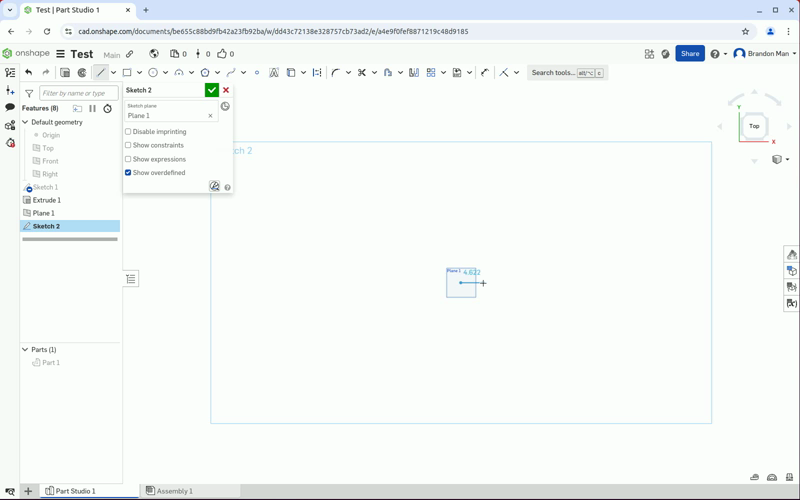
key_down(shift)
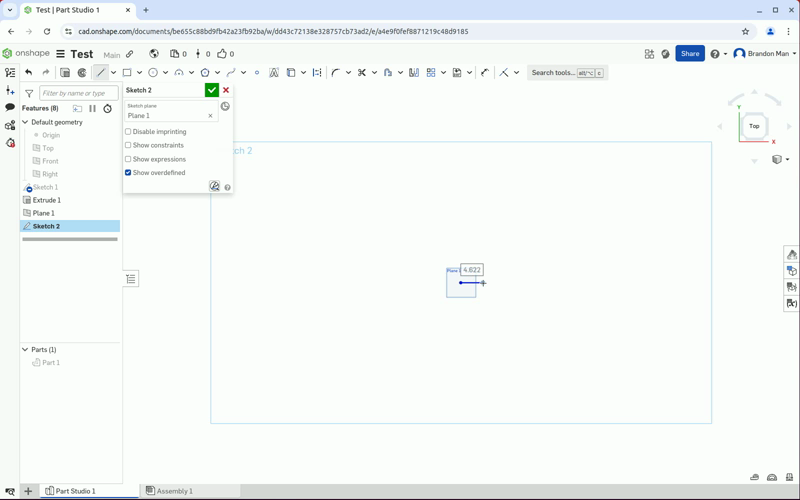
mouse_move(483, 170)
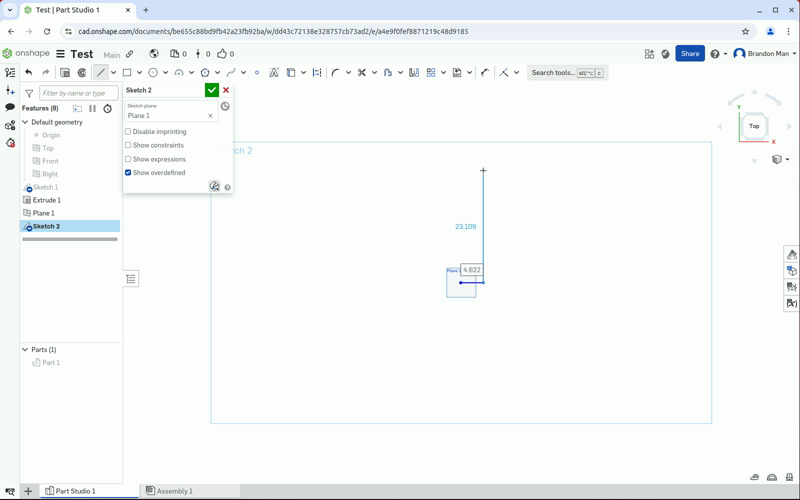
click(483, 170)
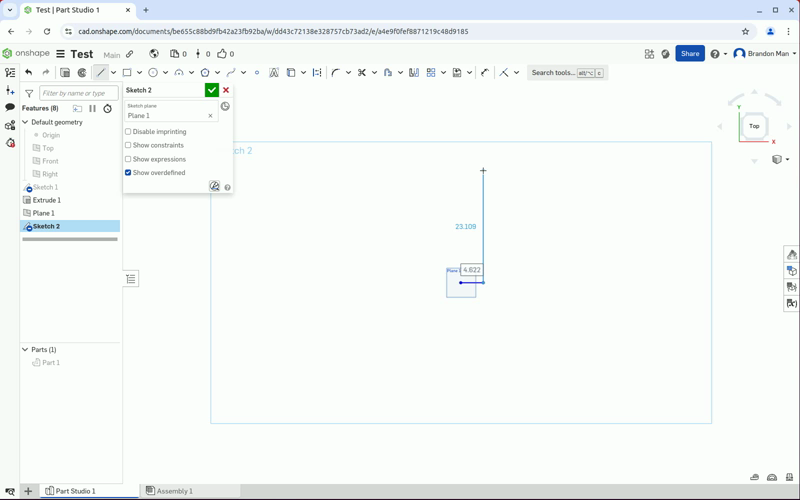
key_up(shift)
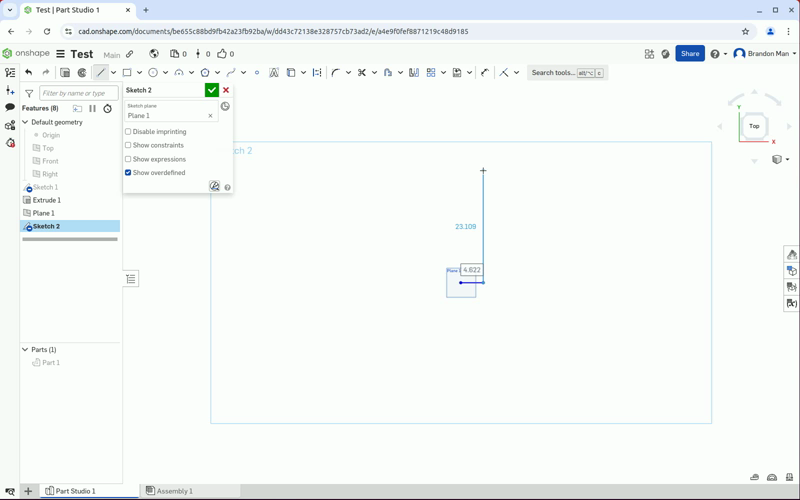
key_down(shift)
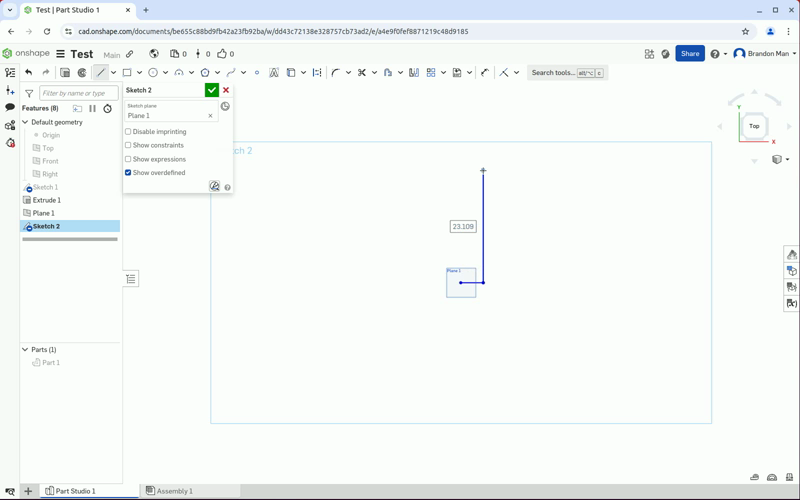
mouse_move(513, 170)
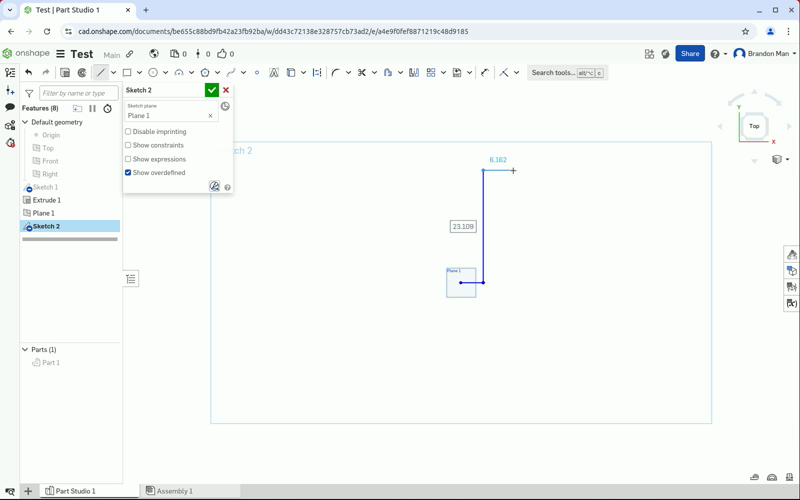
mouse_move(460, 170)
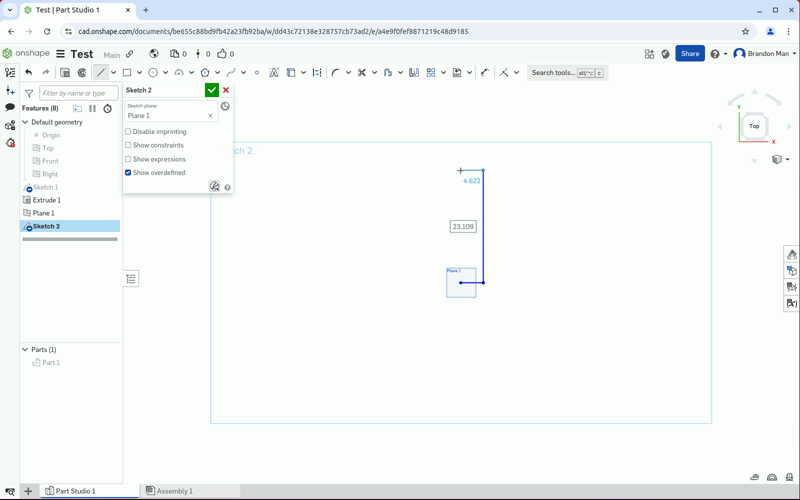
click(460, 170)
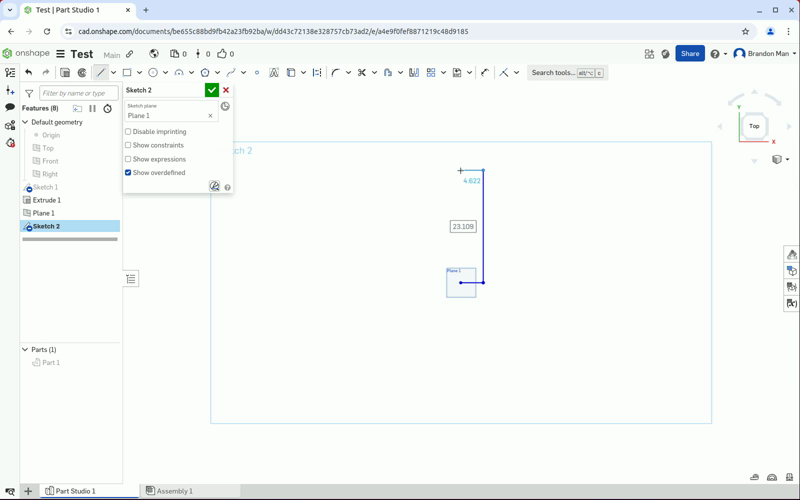
key_up(shift)
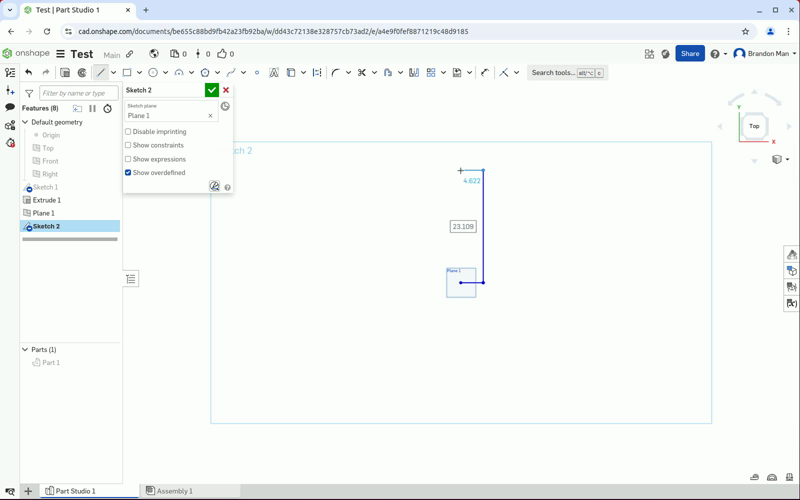
key_down(shift)
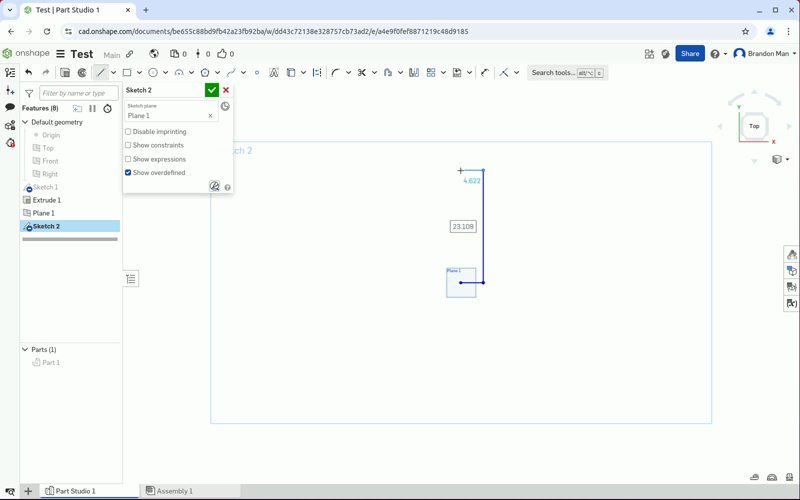
mouse_move(460, 282)
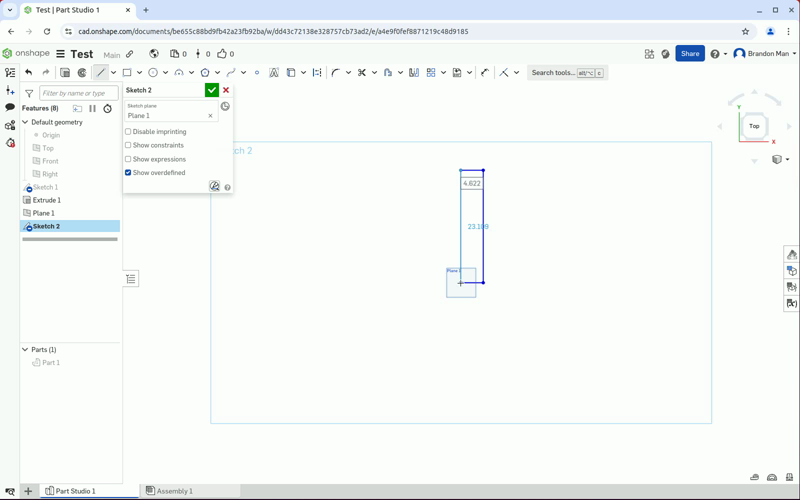
key_up(shift)
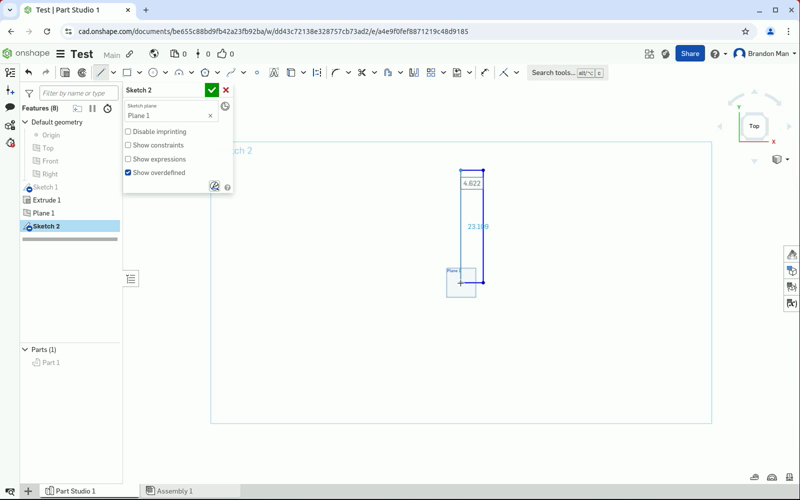
click(460, 282)
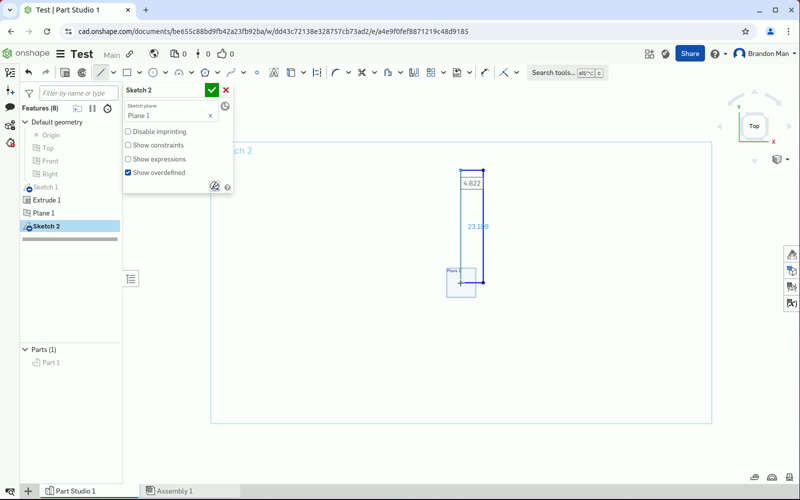
key(esc)
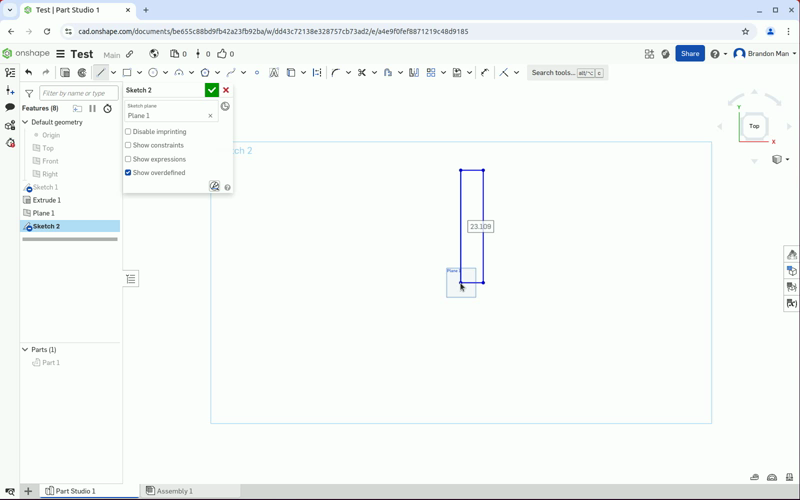
mouse_move(474, 174)
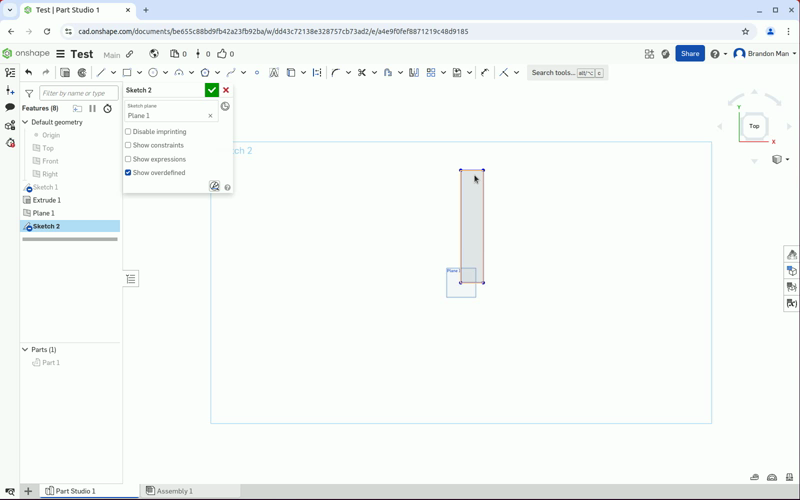
click(474, 174)
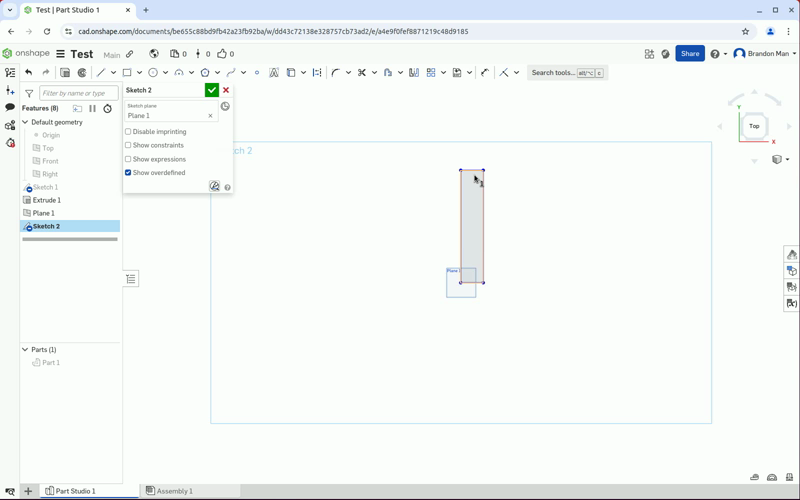
mouse_move(73, 352)
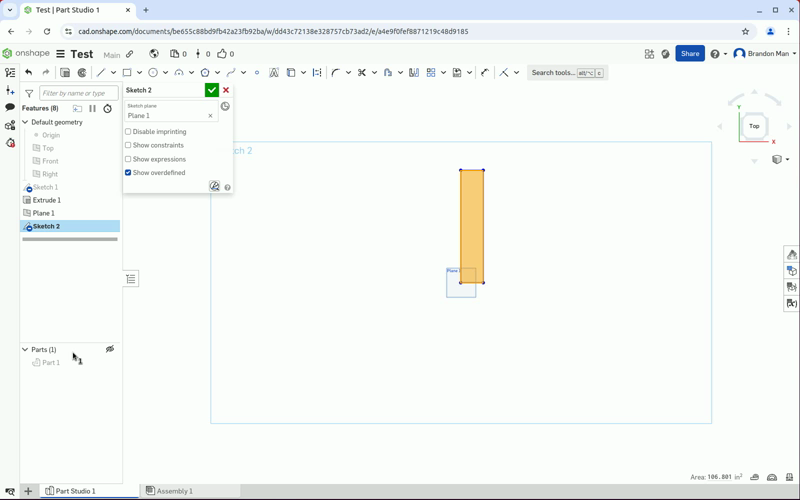
key(shift+y)
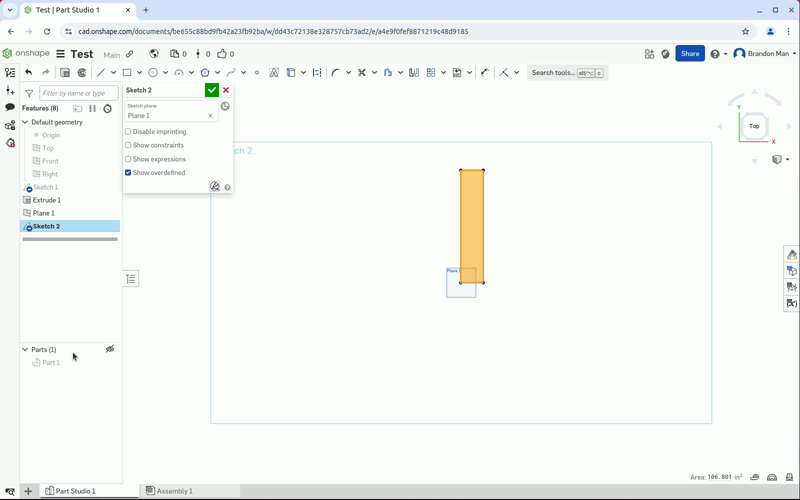
key(shift+e)
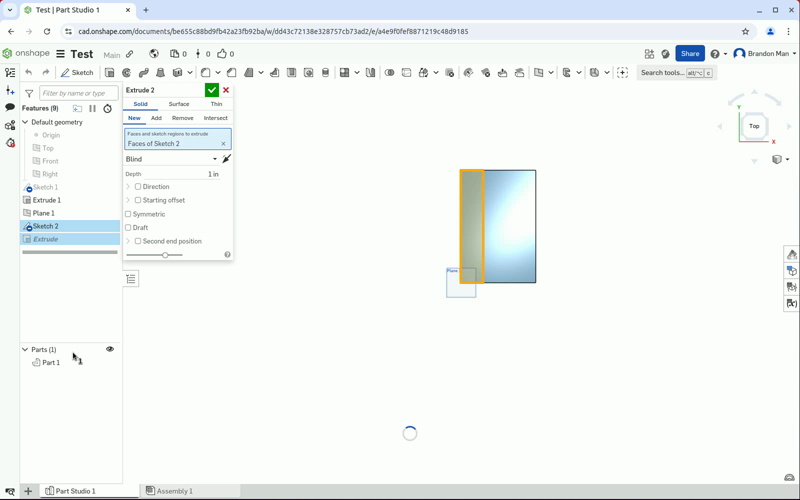
mouse_move(143, 106)
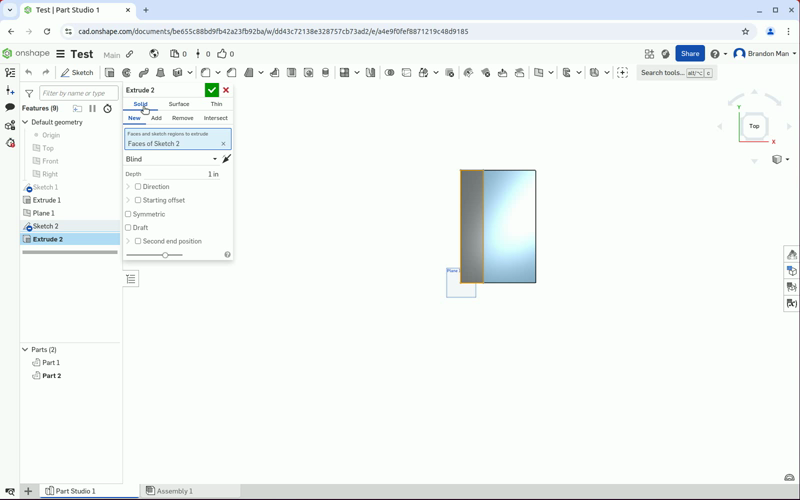
click(143, 106)
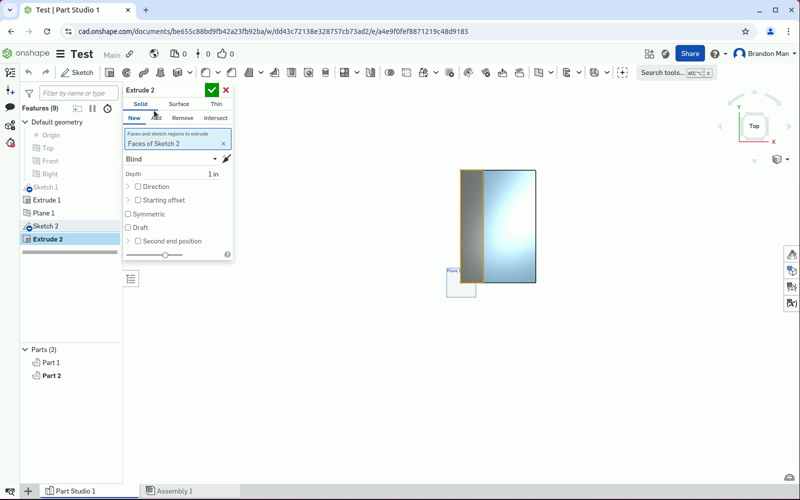
mouse_move(186, 120)
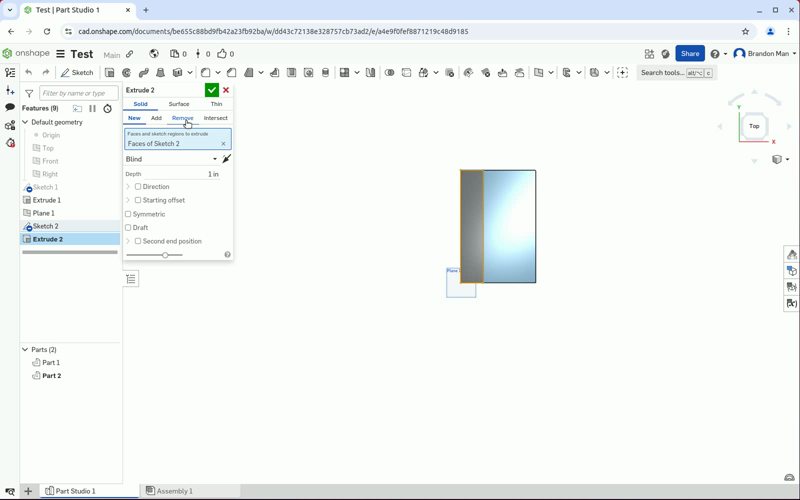
click(186, 120)
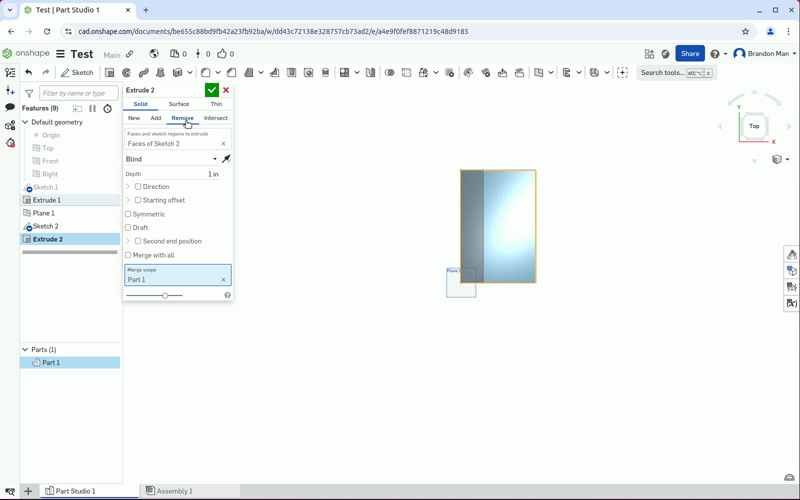
key(tab, 4)
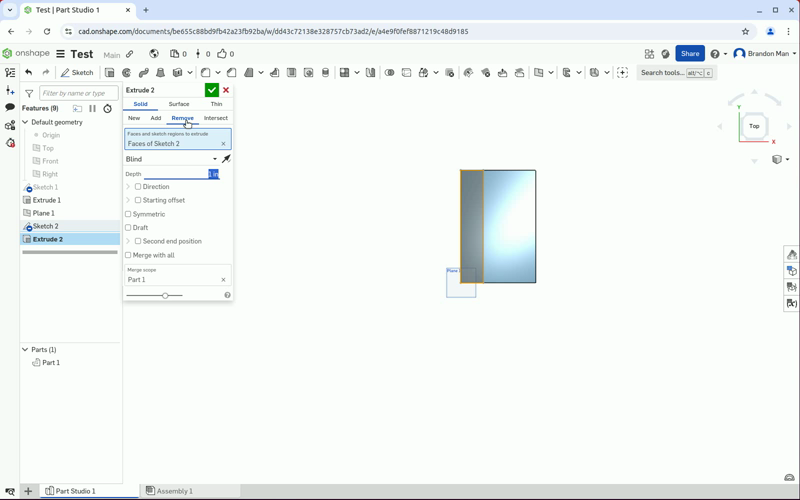
text(4.574)
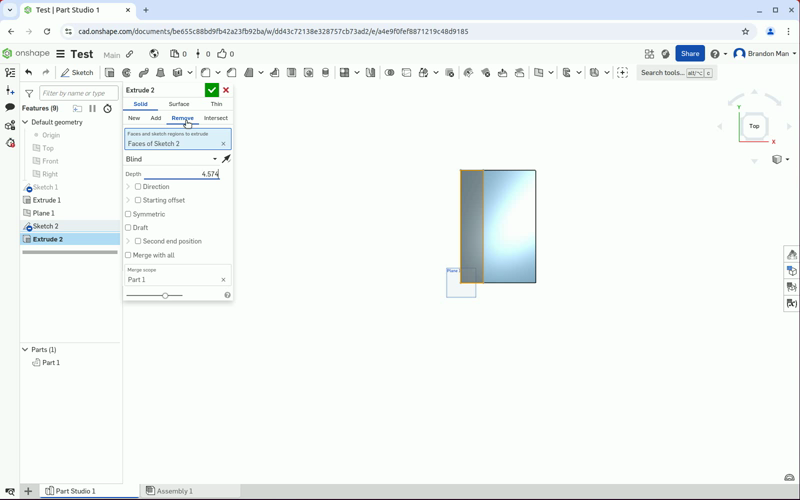
key(tab, 6)
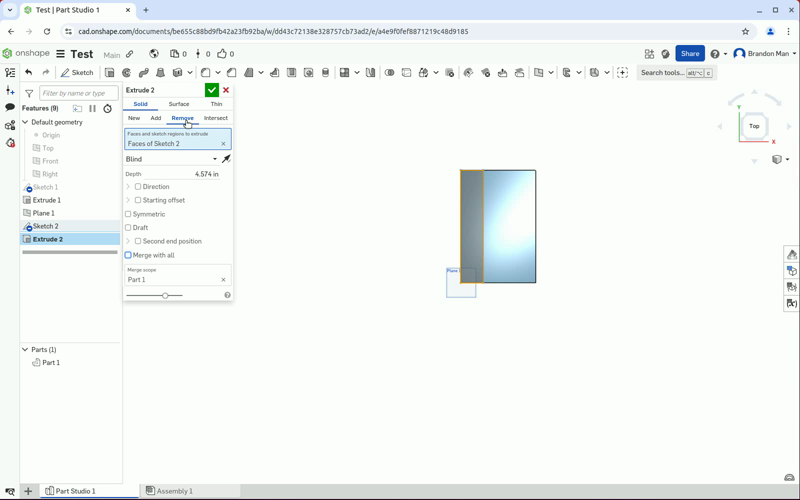
key(space)
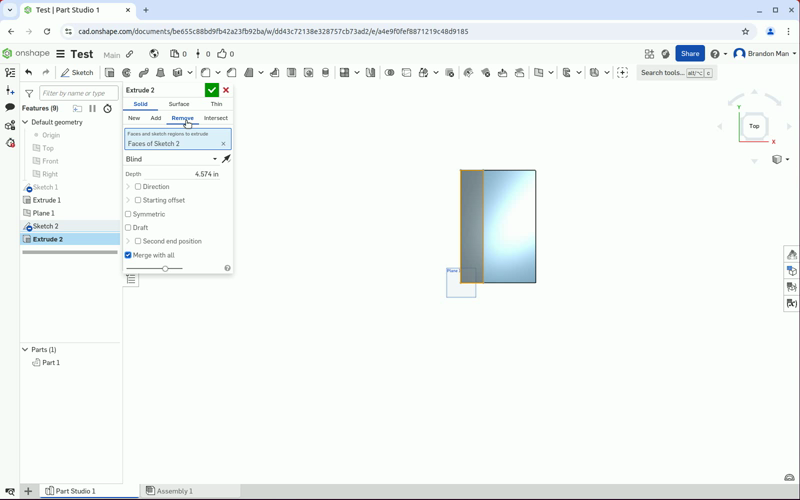
key(enter)
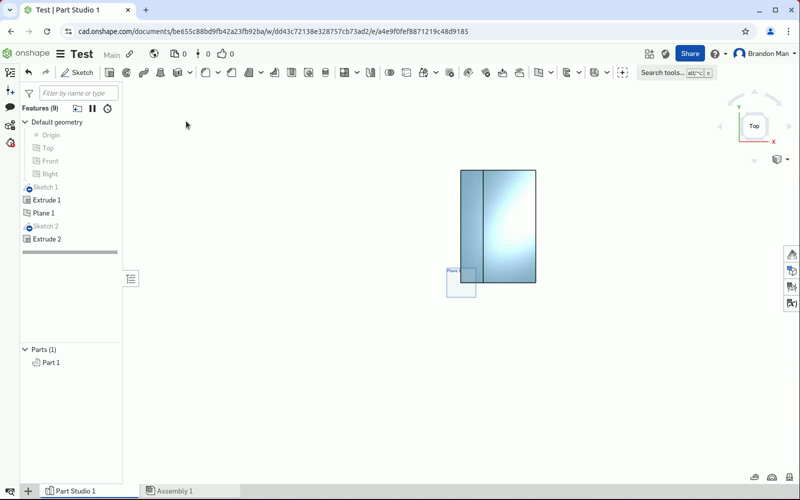
key(shift+h)
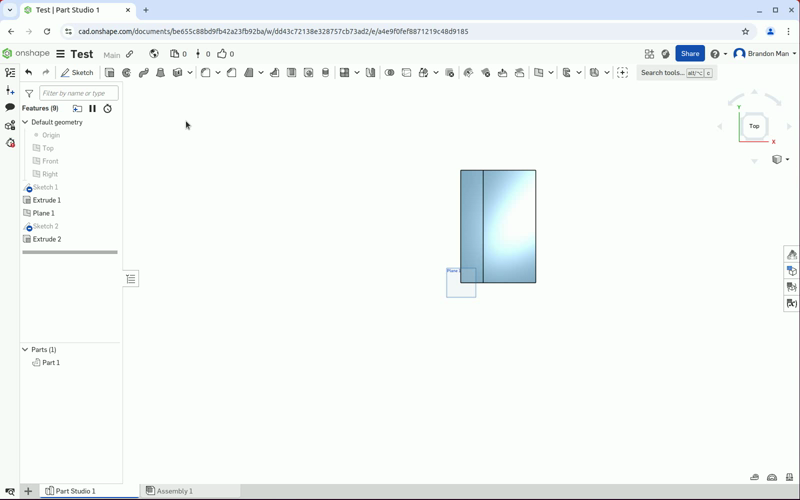
key(shift+h)
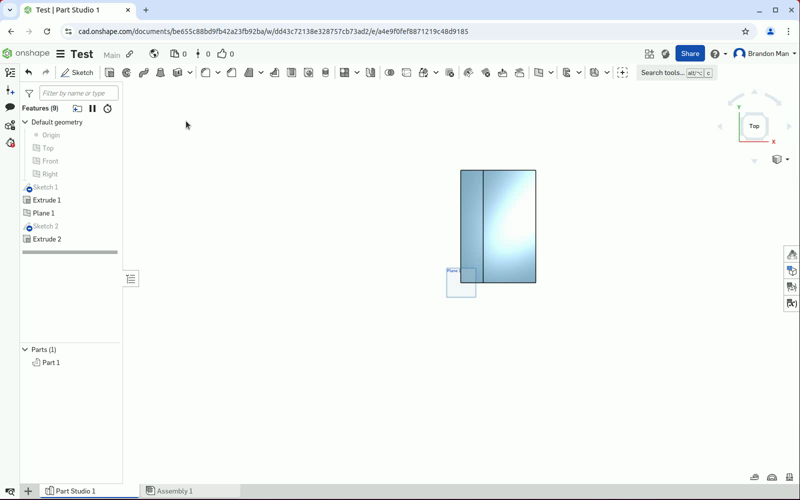
mouse_move(73, 189)
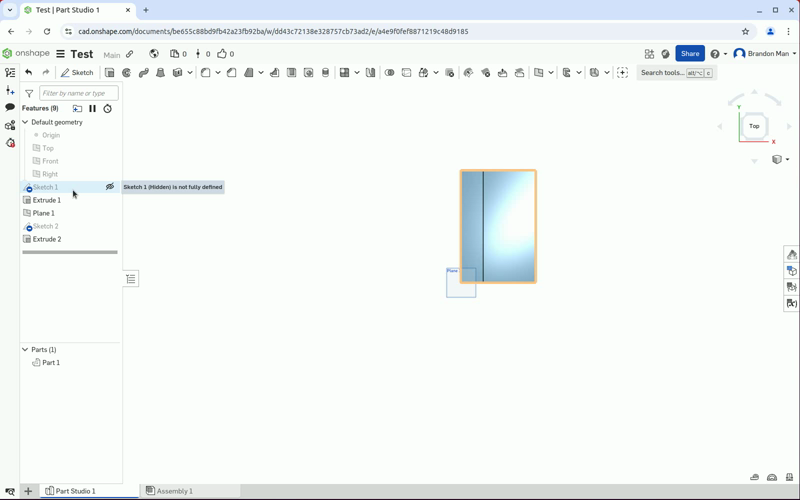
click(73, 189)
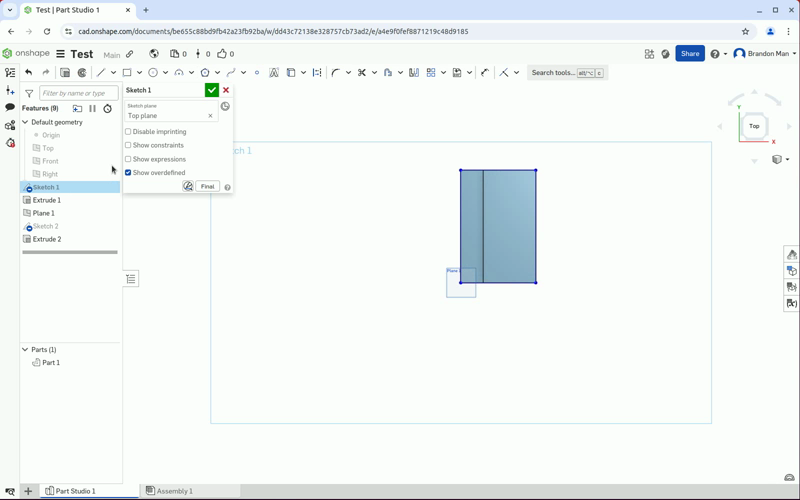
mouse_move(229, 92)
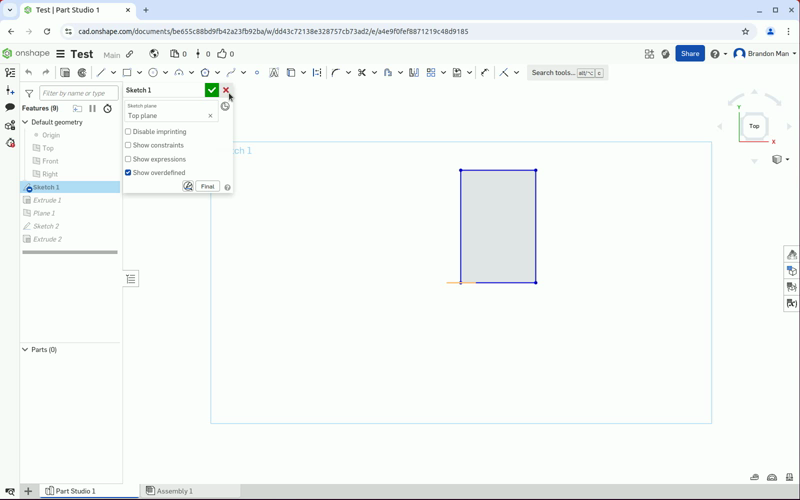
click(229, 92)
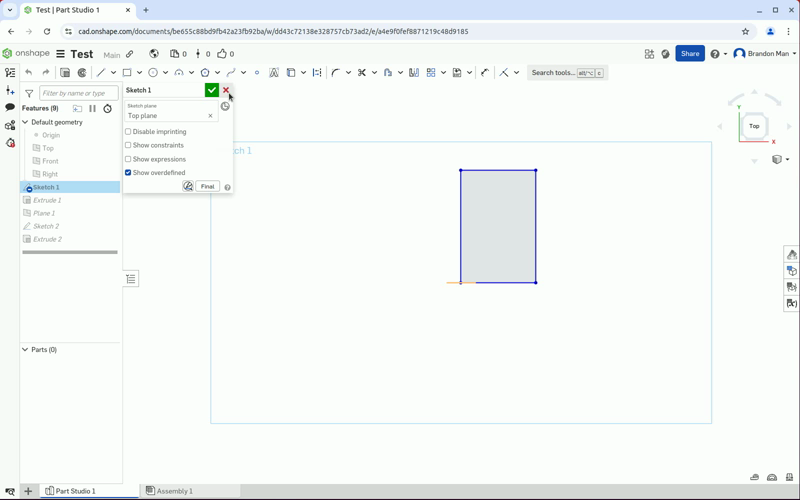
key(shift+s)
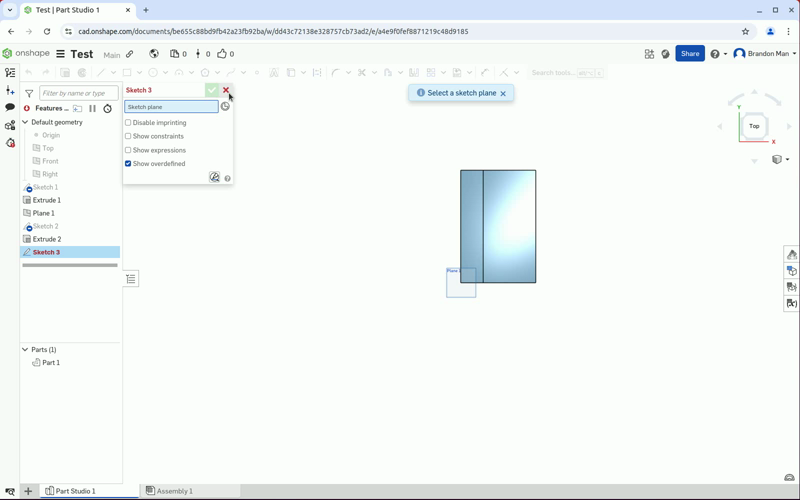
mouse_move(73, 215)
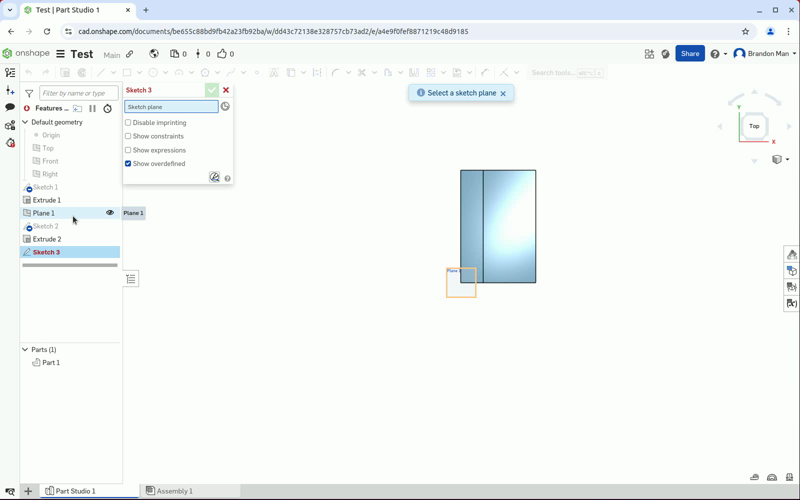
click(73, 215)
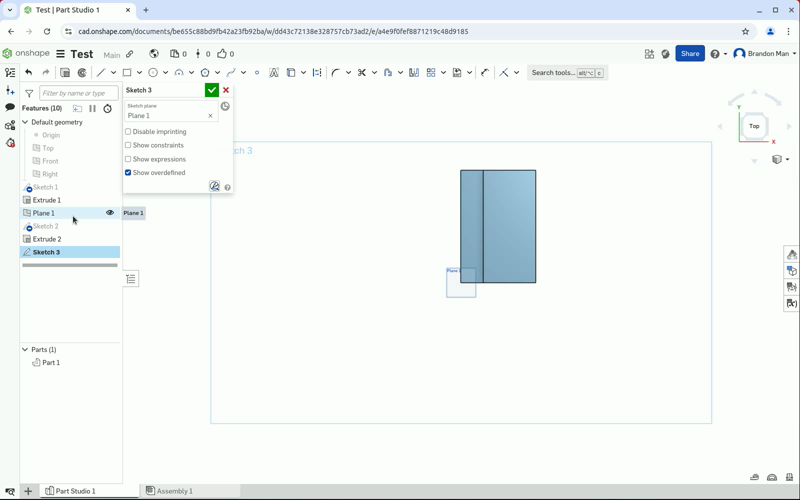
mouse_move(73, 352)
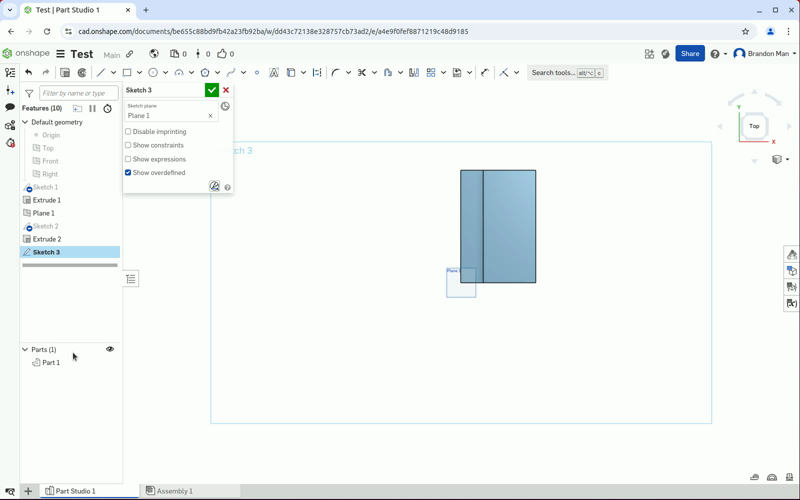
key(y)
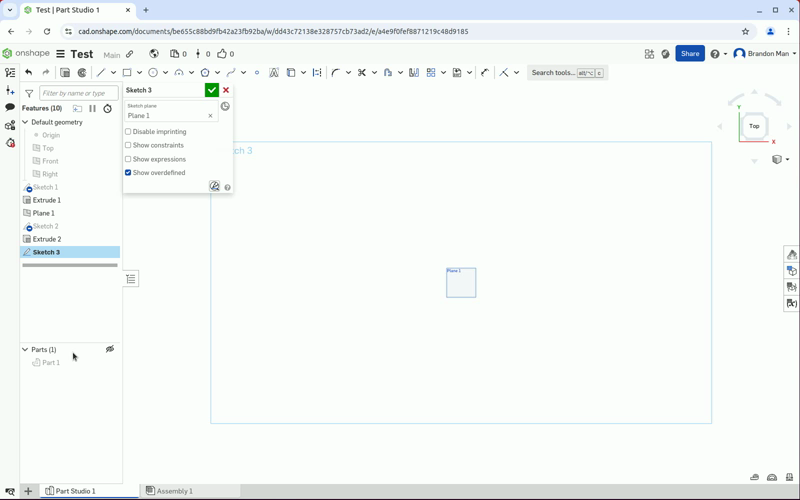
key(c)
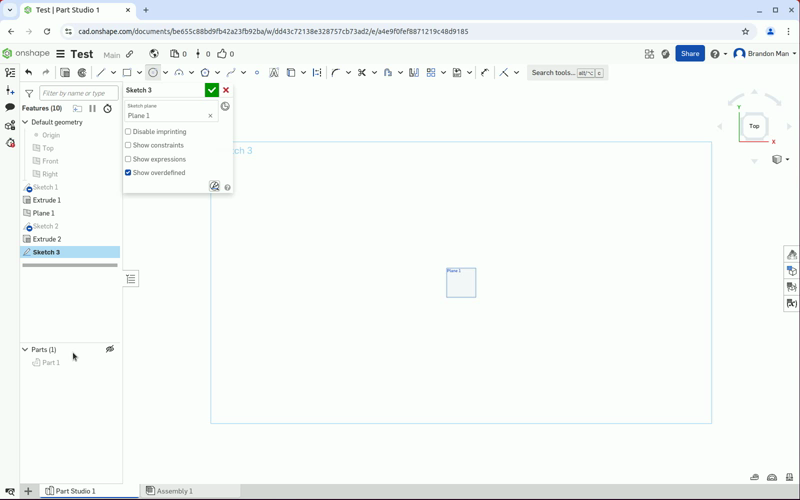
key_down(shift)
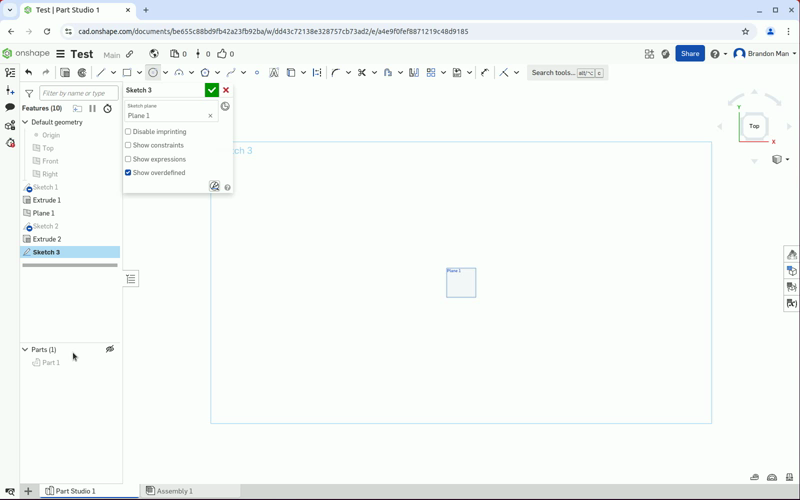
mouse_move(510, 226)
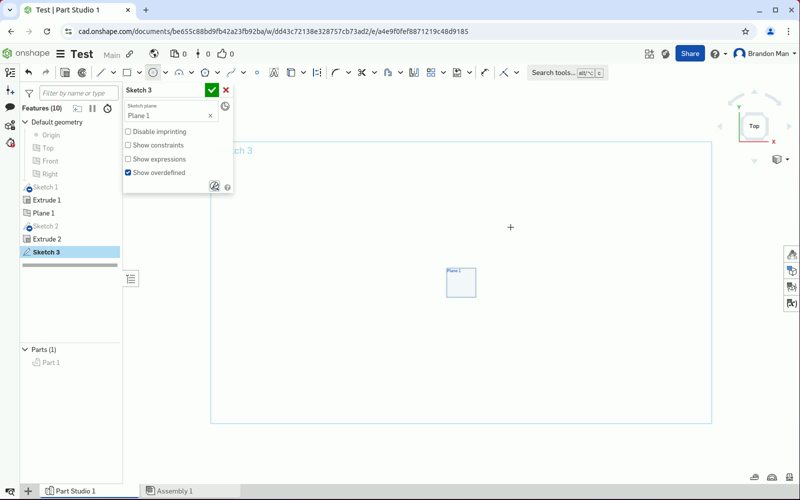
click(510, 226)
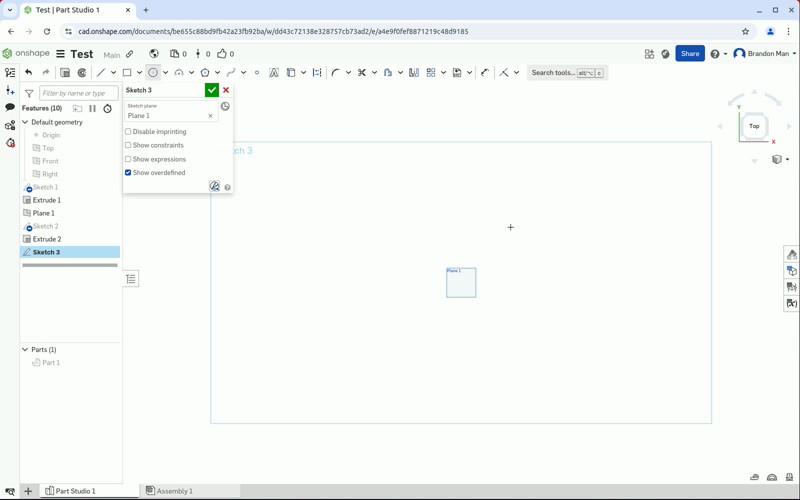
key_up(shift)
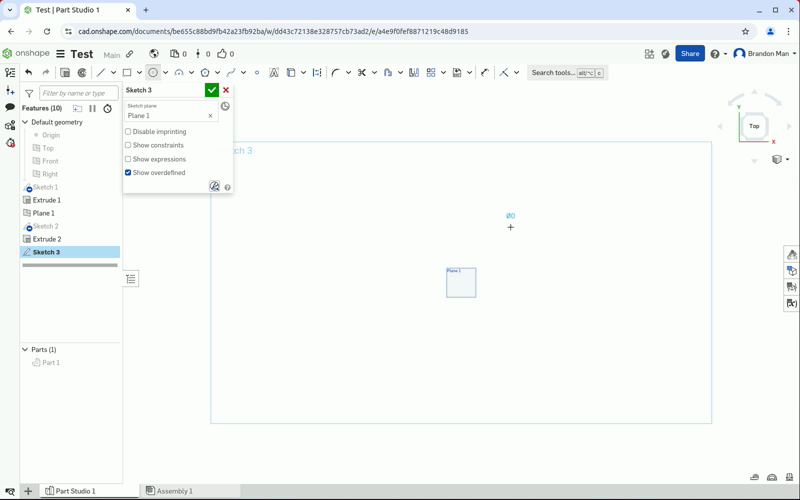
mouse_move(526, 226)
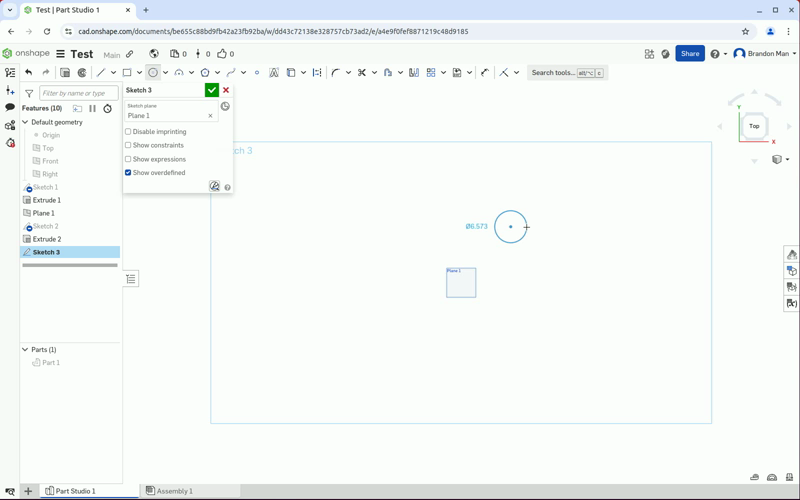
click(526, 226)
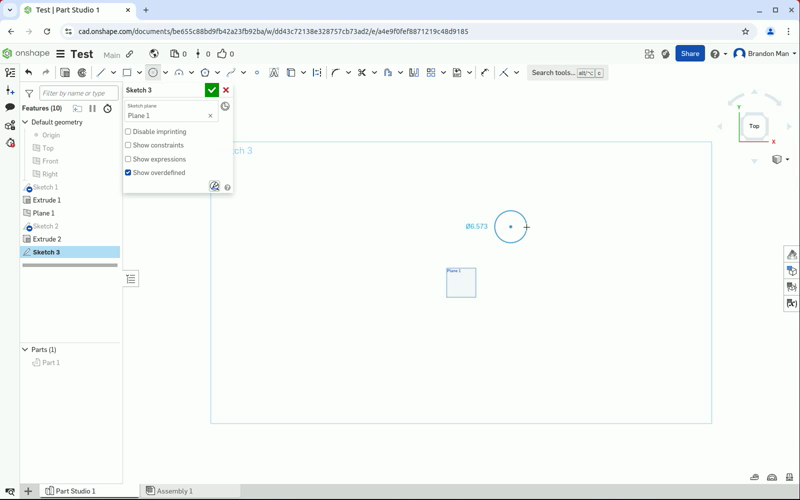
key(esc)
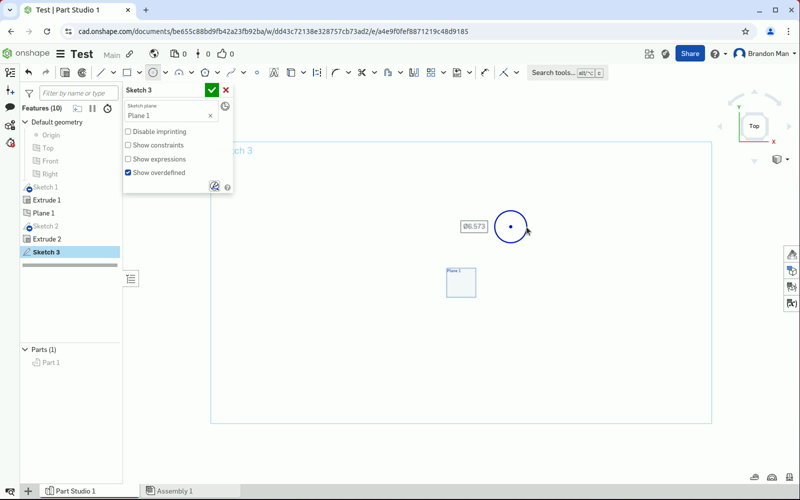
mouse_move(503, 231)
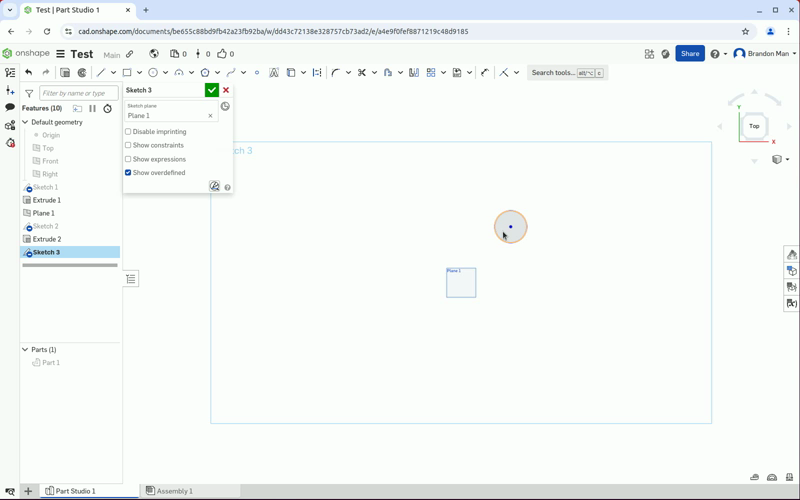
scroll(6)
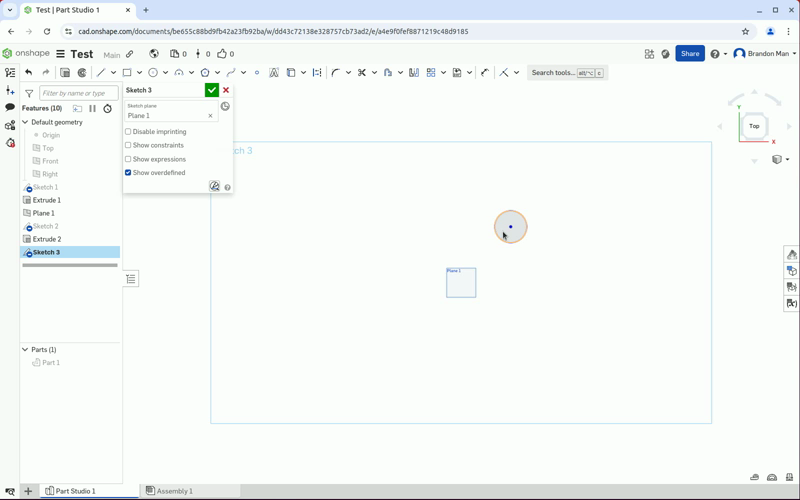
scroll(6)
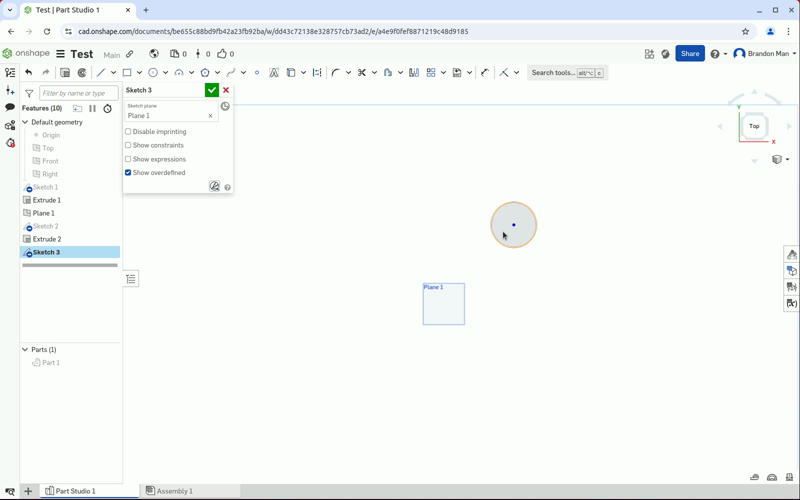
scroll(6)
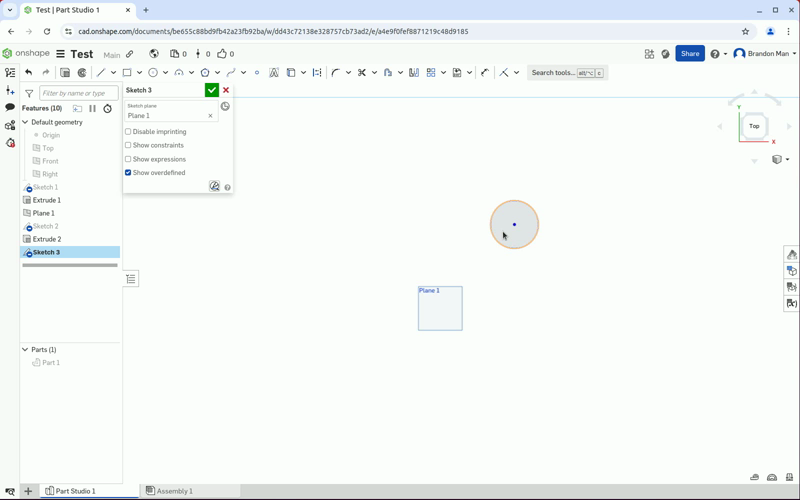
scroll(6)
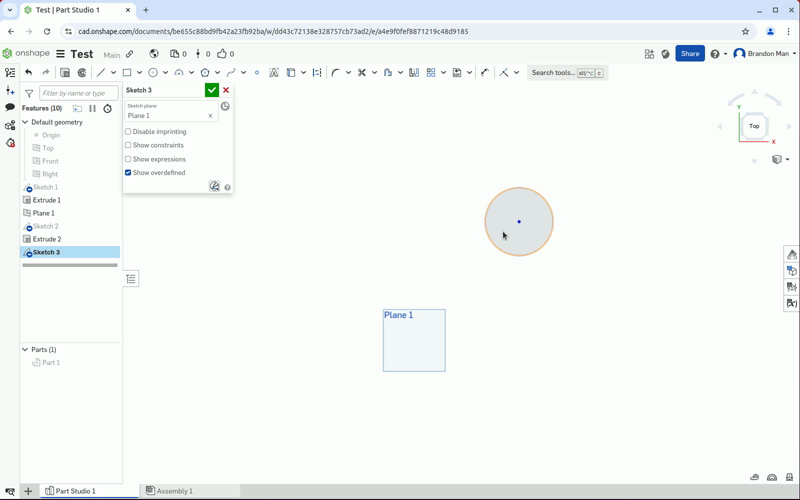
scroll(6)
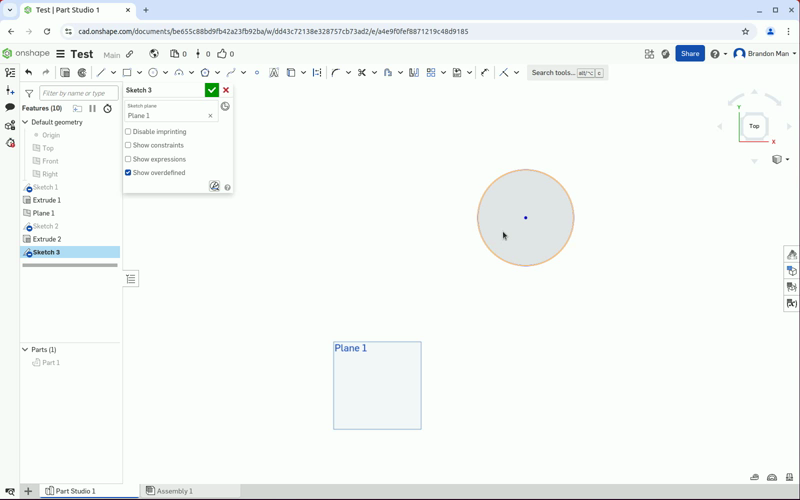
scroll(6)
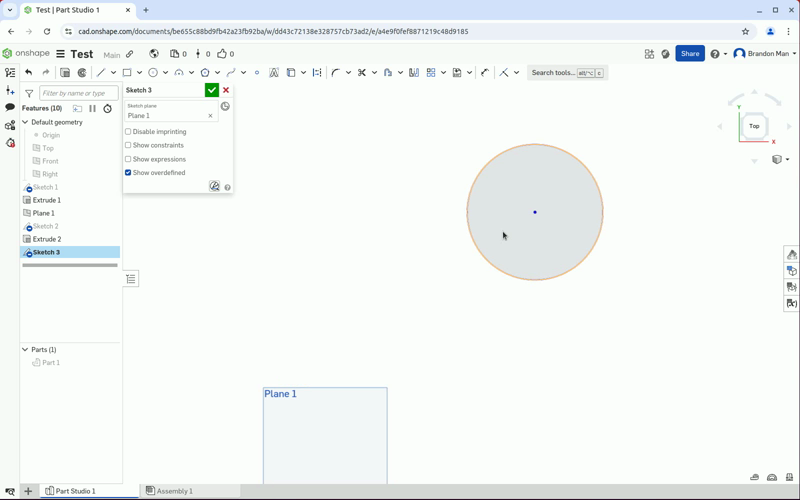
scroll(6)
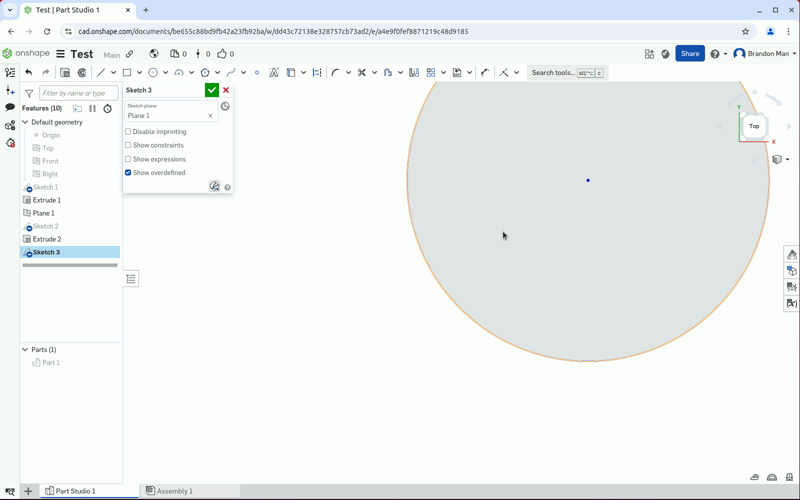
click(503, 231)
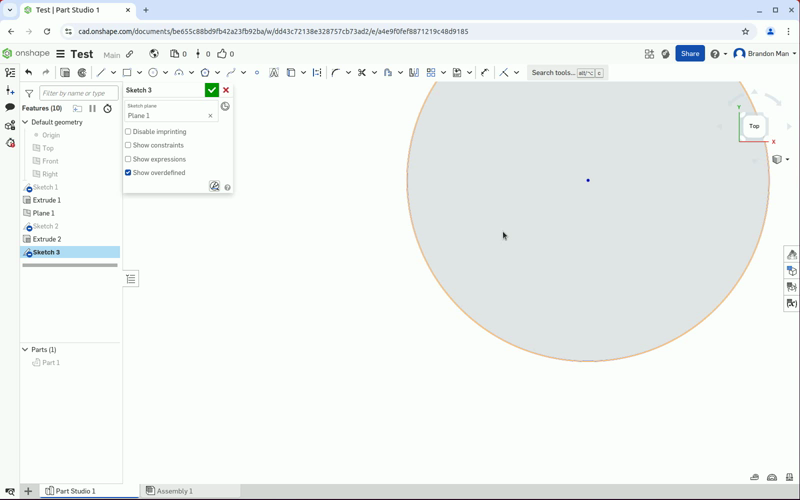
scroll(-6)
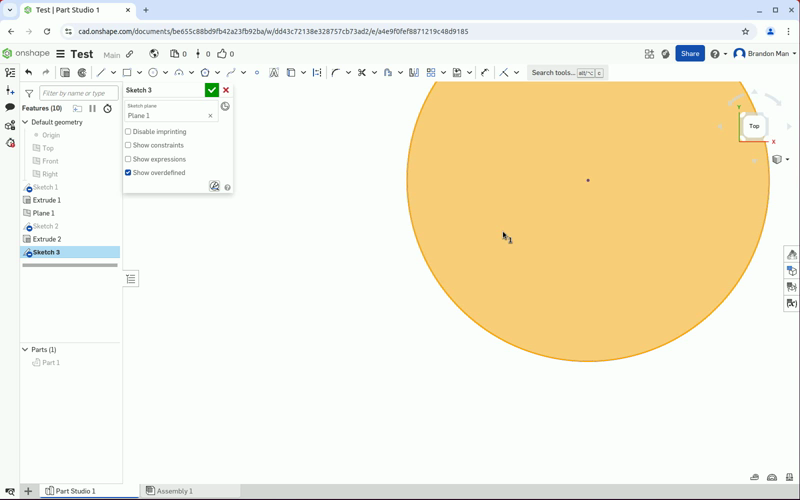
scroll(-6)
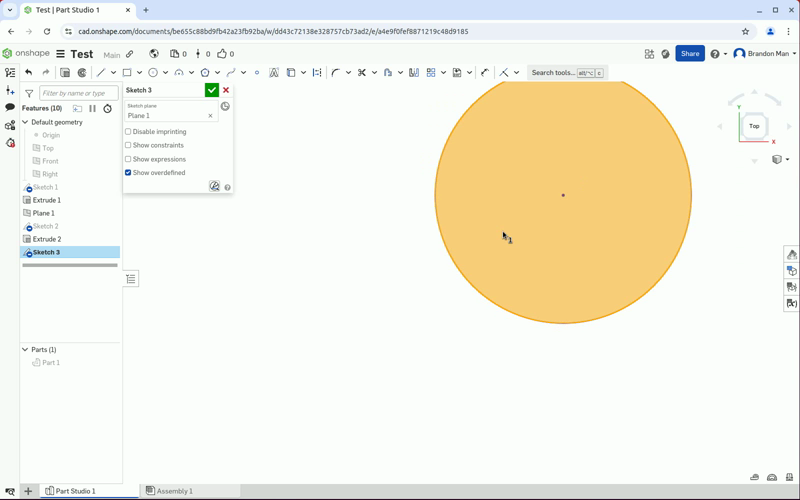
scroll(-6)
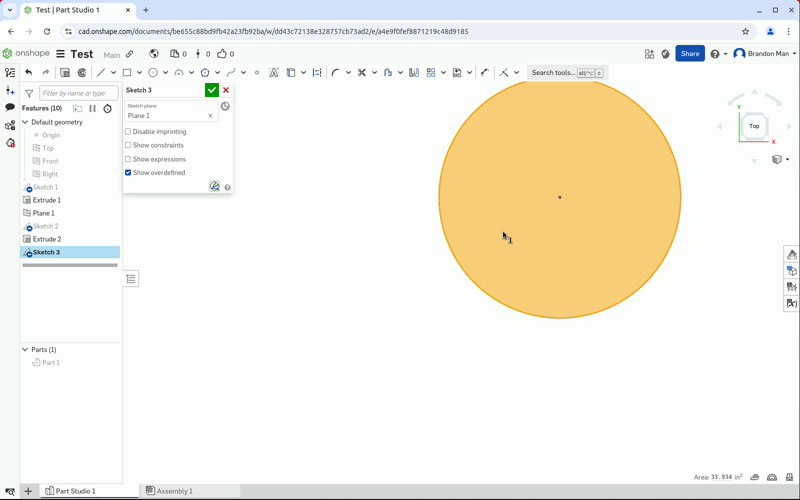
scroll(-6)
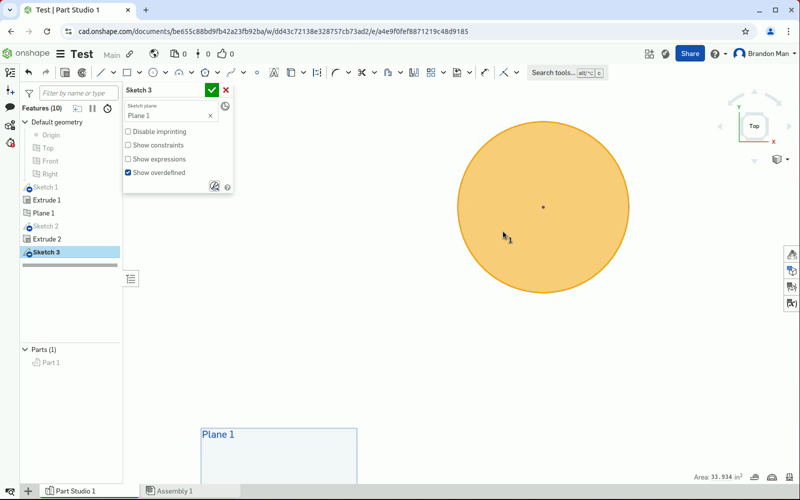
scroll(-6)
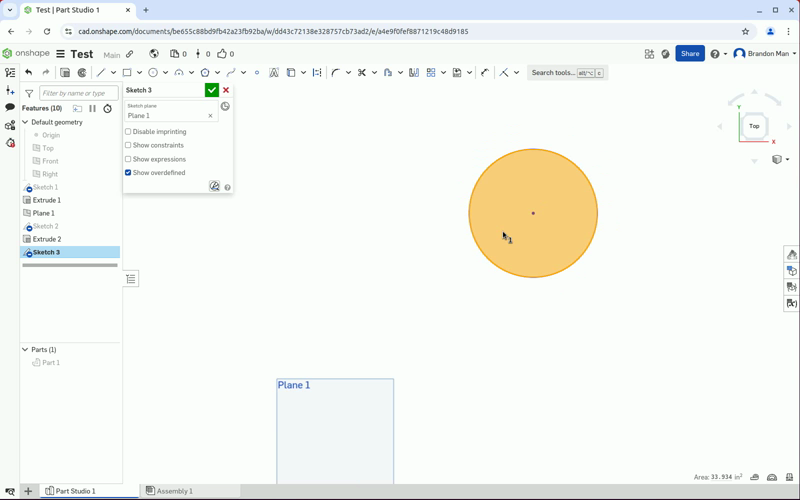
scroll(-6)
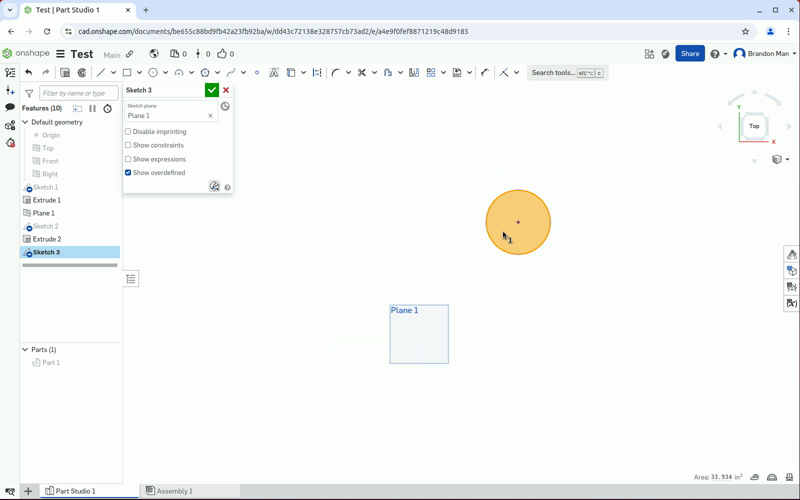
scroll(-6)
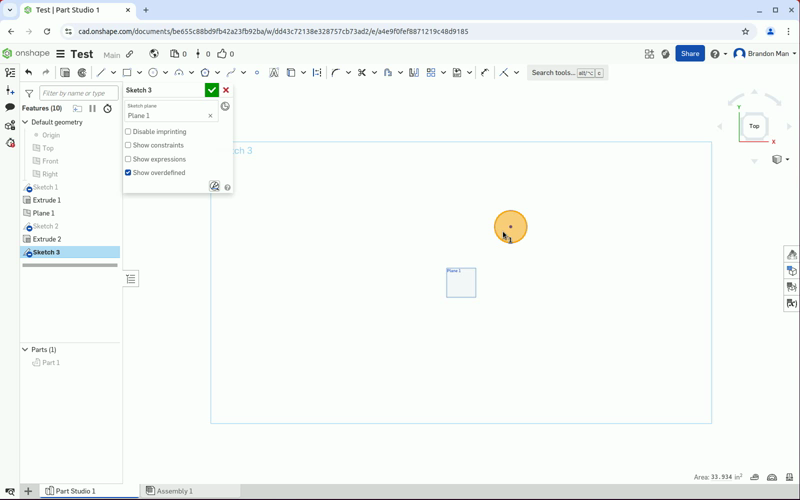
mouse_move(73, 352)
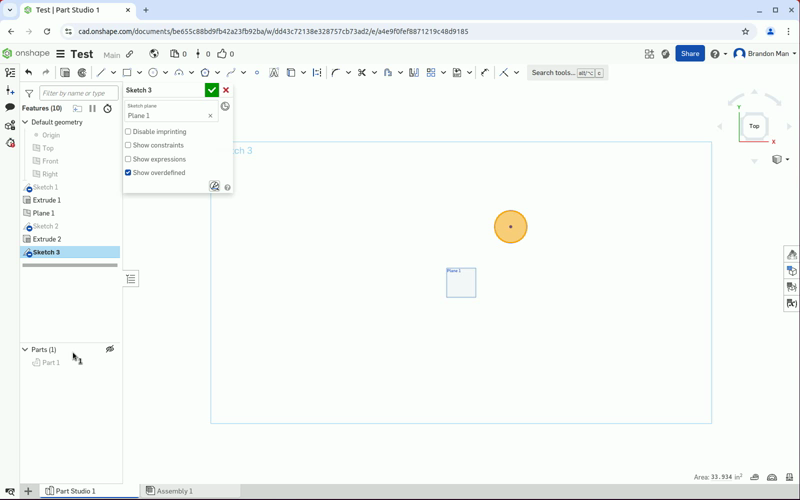
key(shift+y)
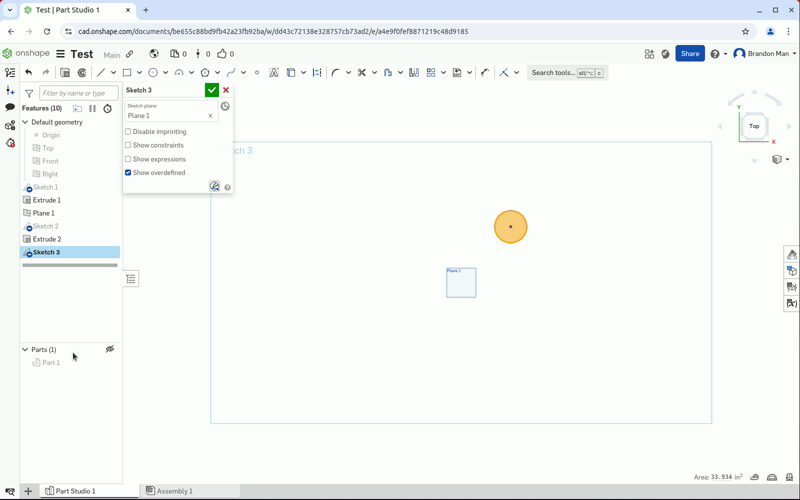
key(shift+e)
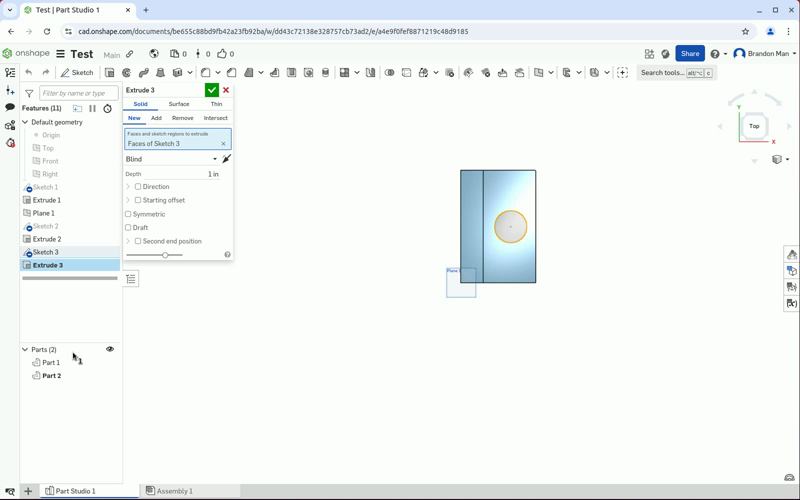
mouse_move(143, 106)
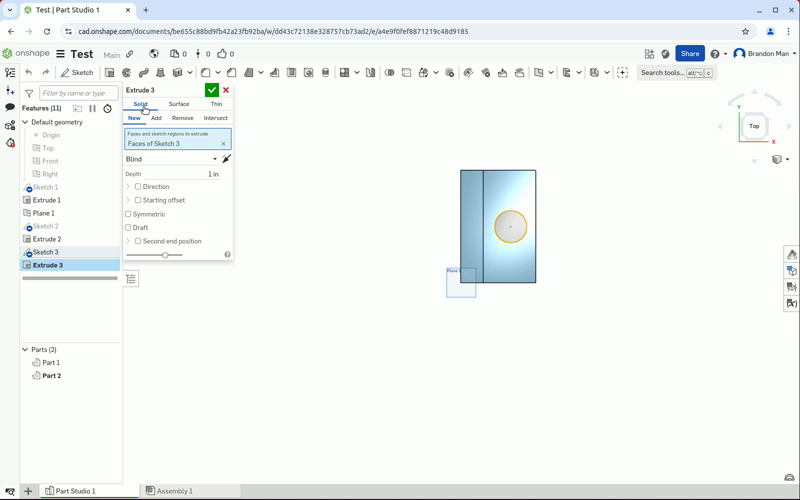
click(143, 106)
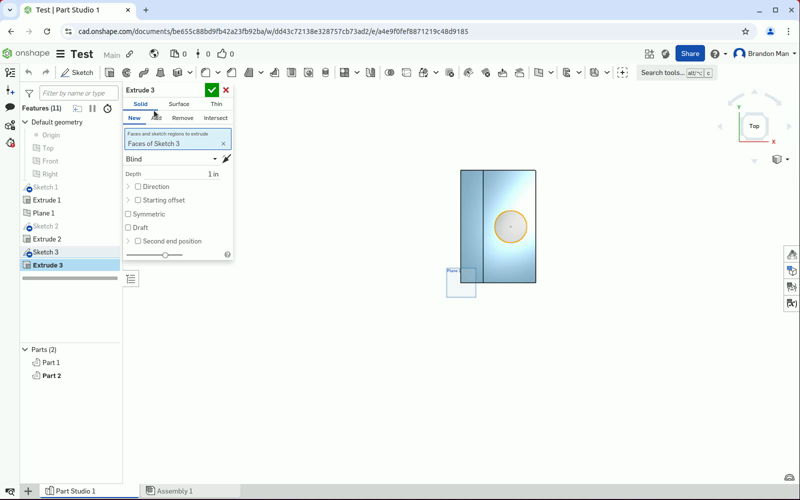
mouse_move(186, 120)
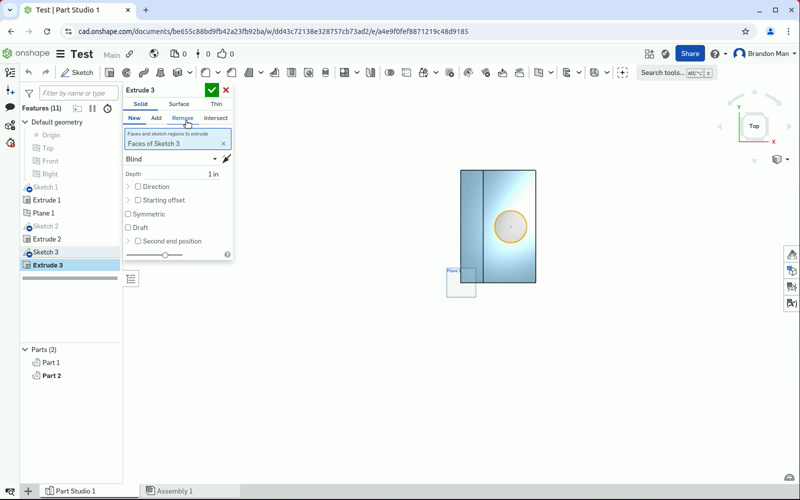
click(186, 120)
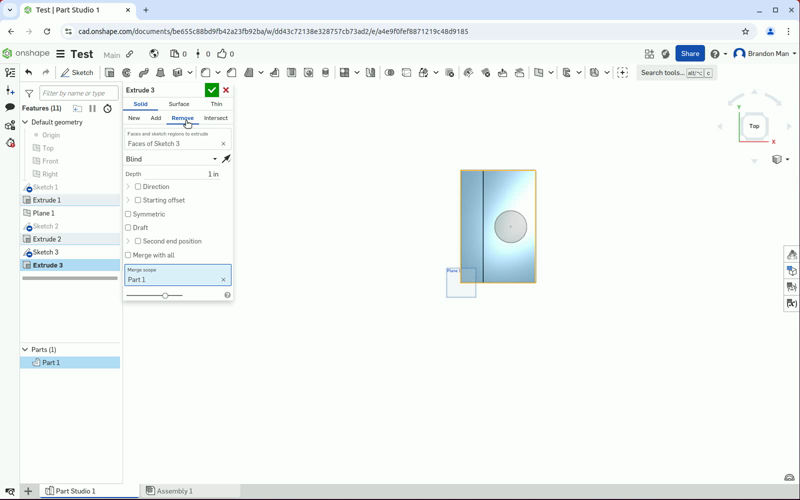
key(tab, 4)
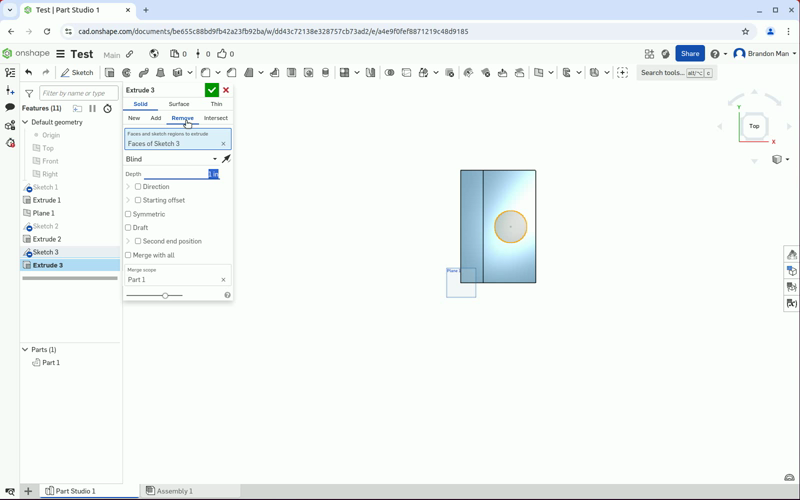
text(30.811)
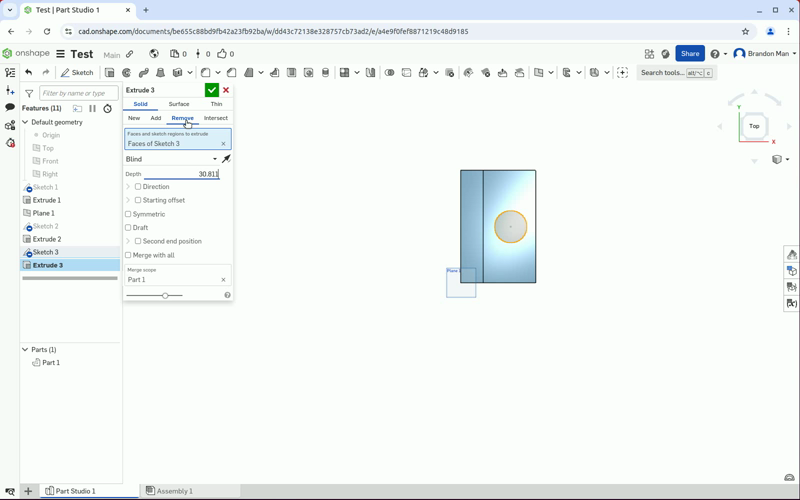
key(tab, 6)
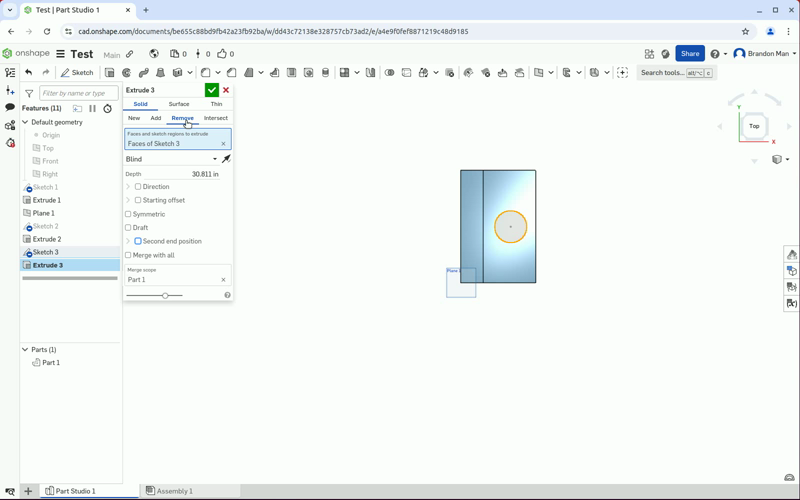
key(space)
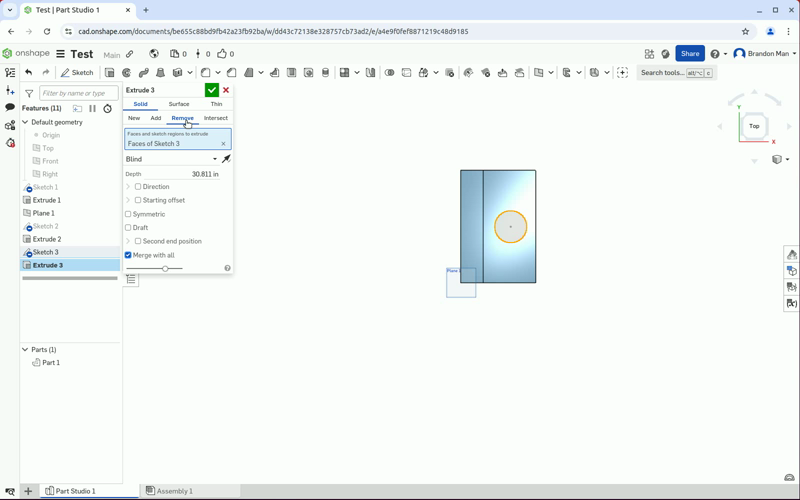
key(enter)
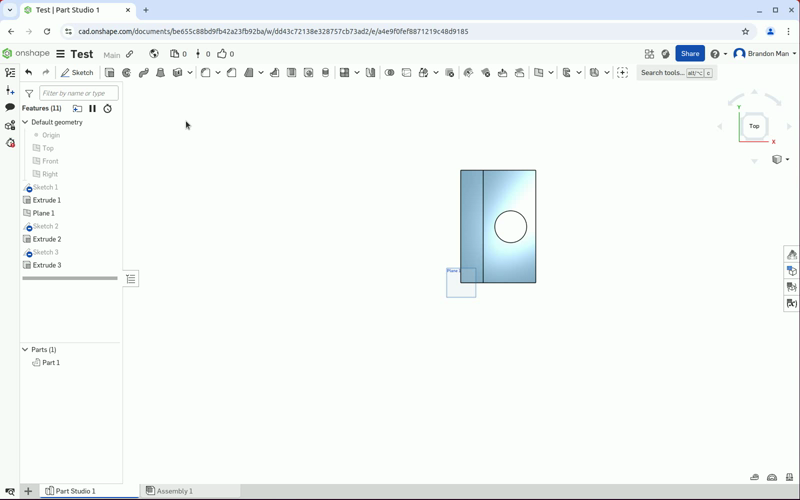
key(shift+h)
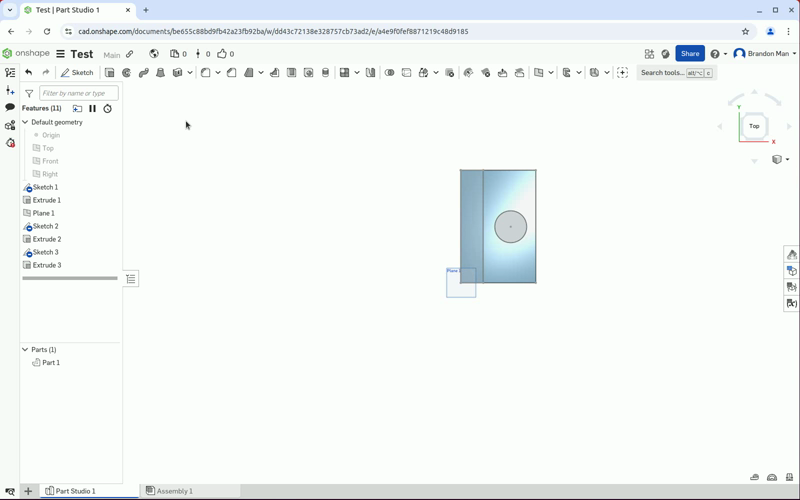
key(shift+h)
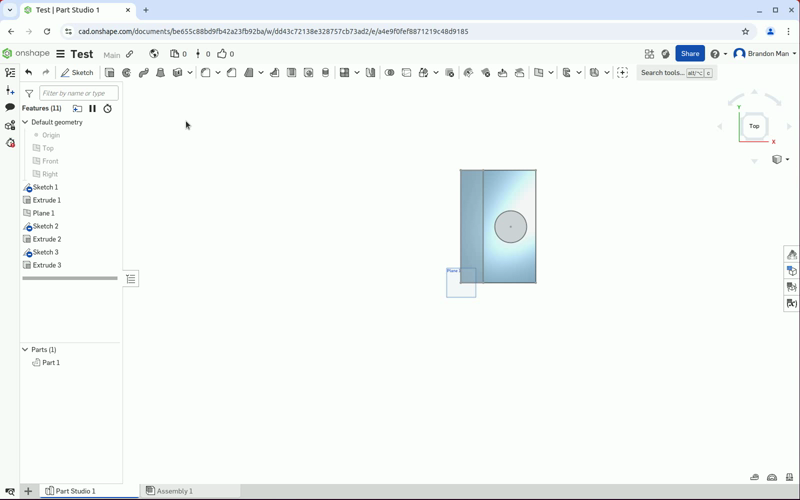
key(shift+7)
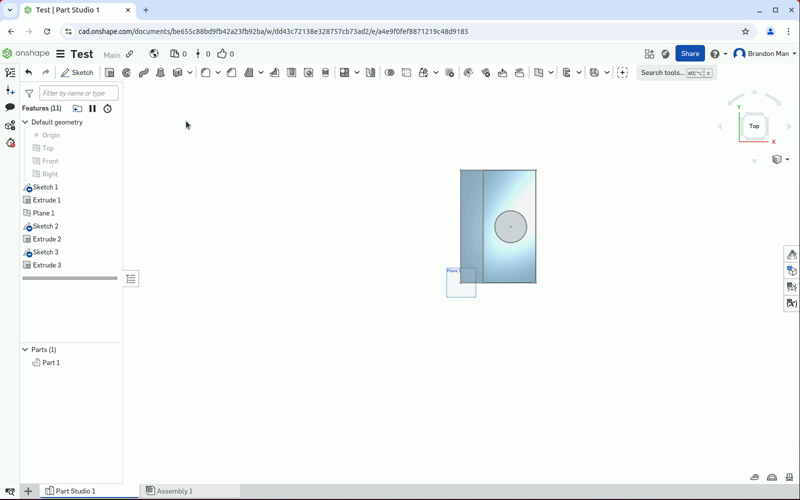
key(up, 3)
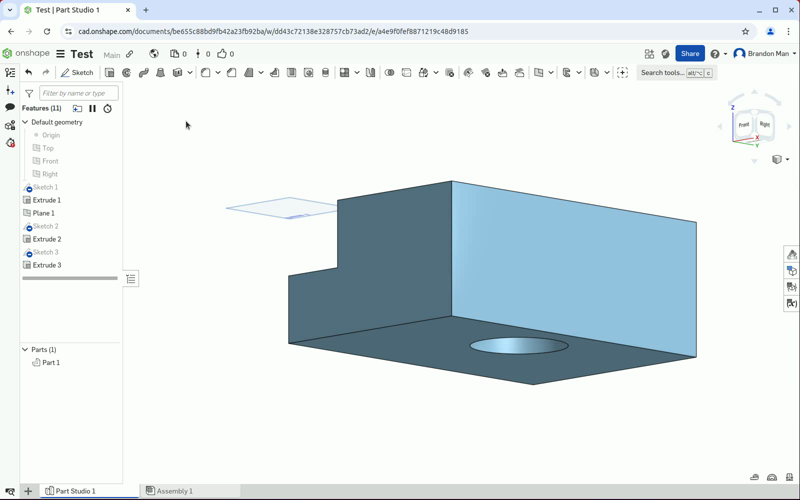
key(left, 3)
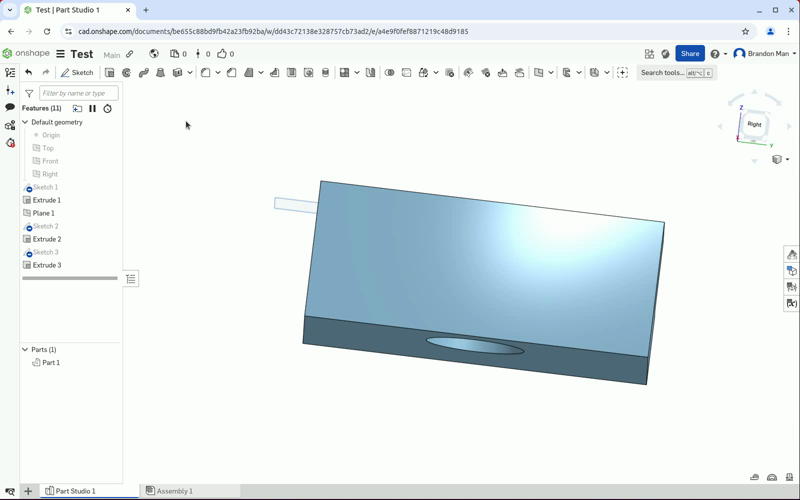
key(right, 3)
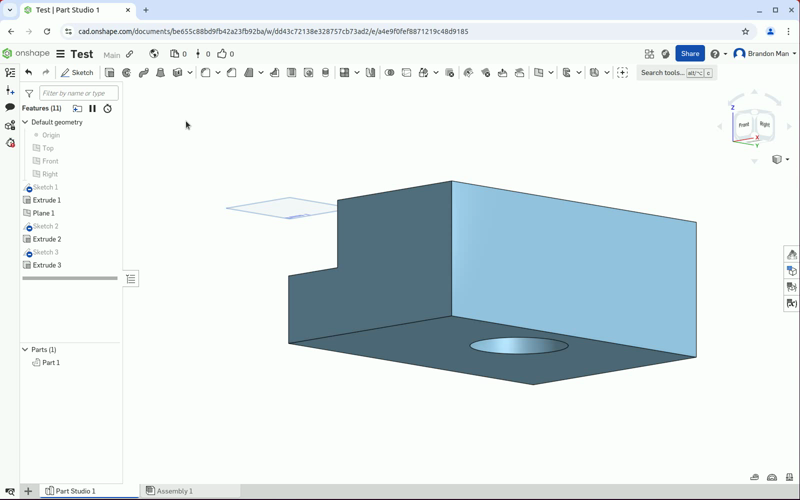
key(down, 3)
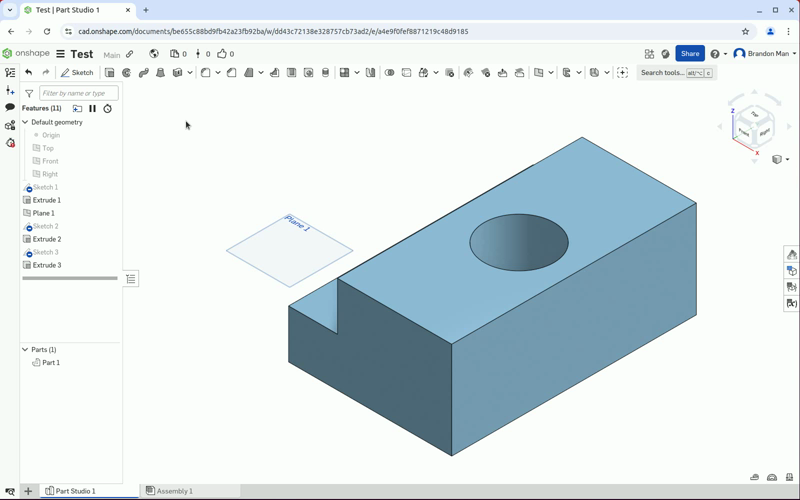
mouse_move(73, 189)
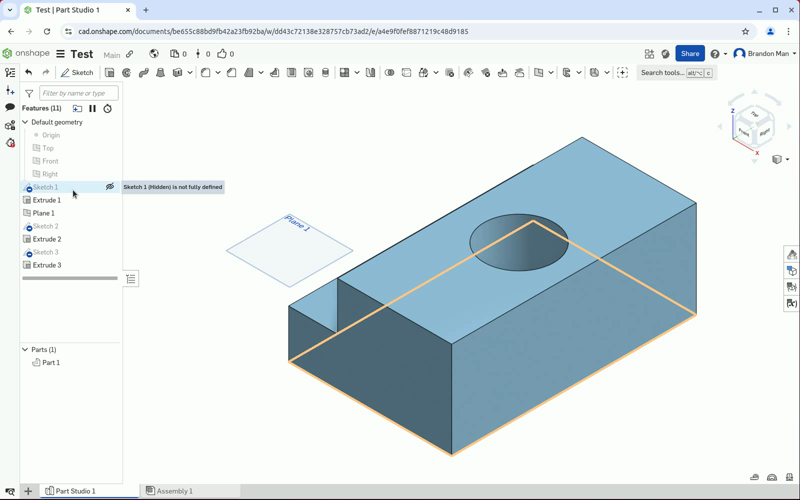
click(73, 189)